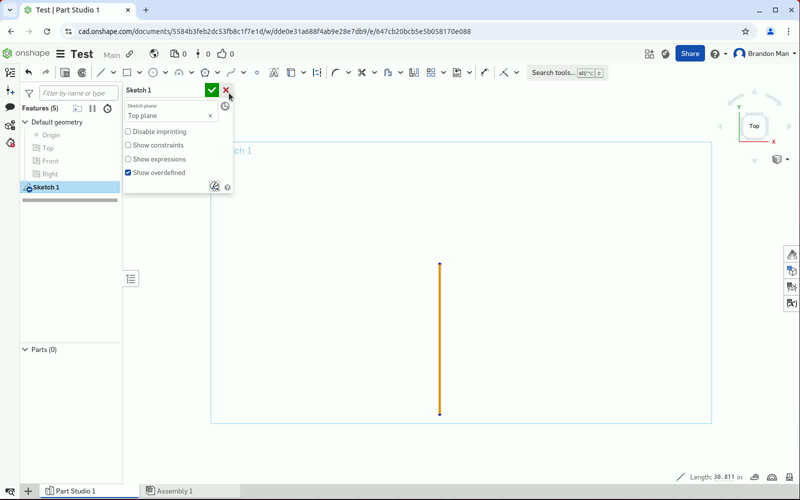
key(shift+h)
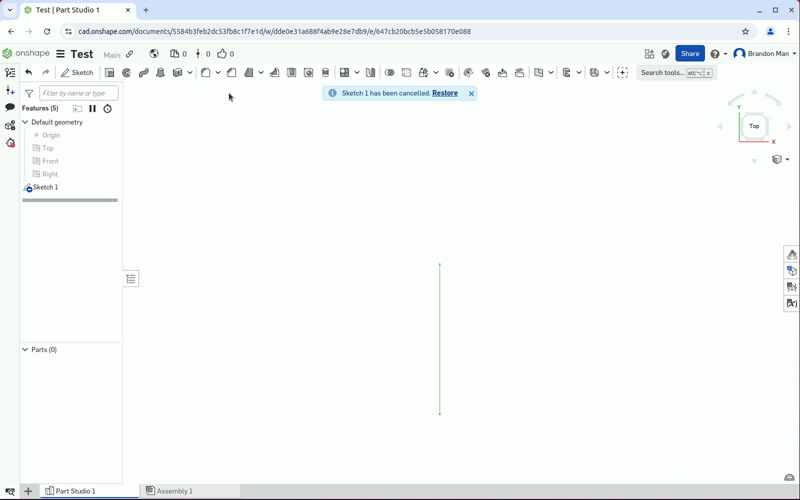
key(shift+s)
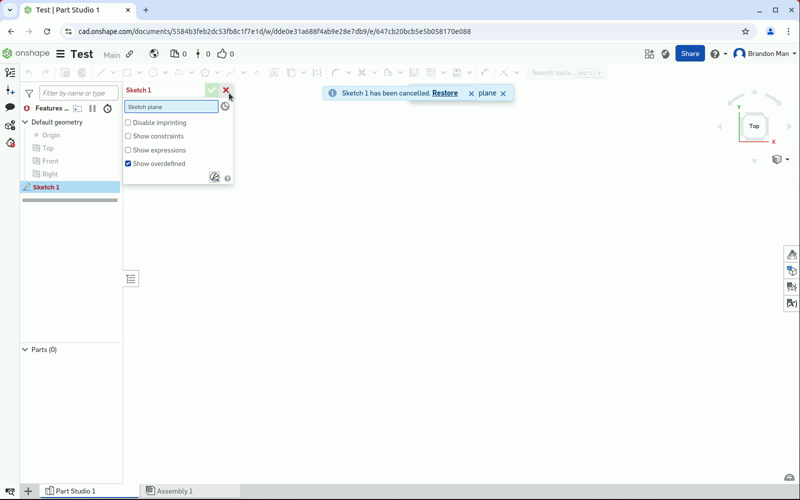
mouse_move(73, 150)
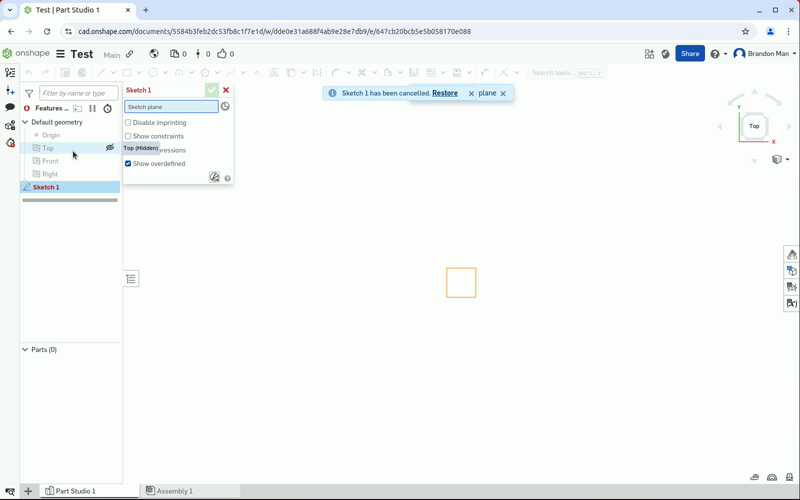
click(73, 150)
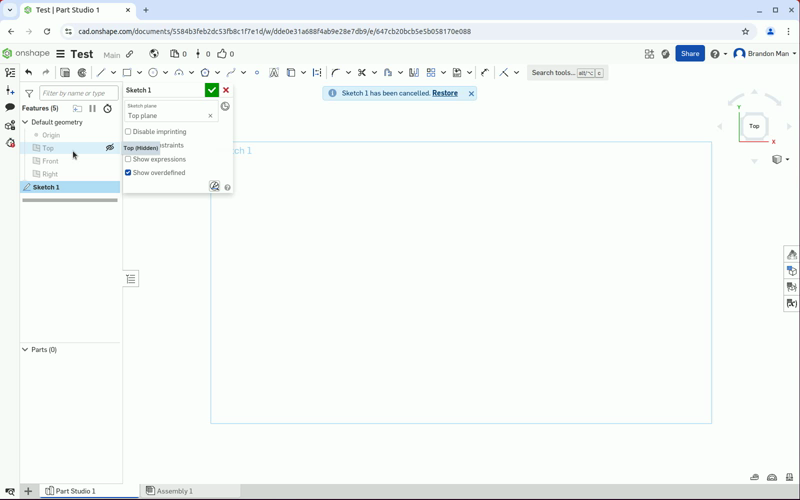
mouse_move(73, 352)
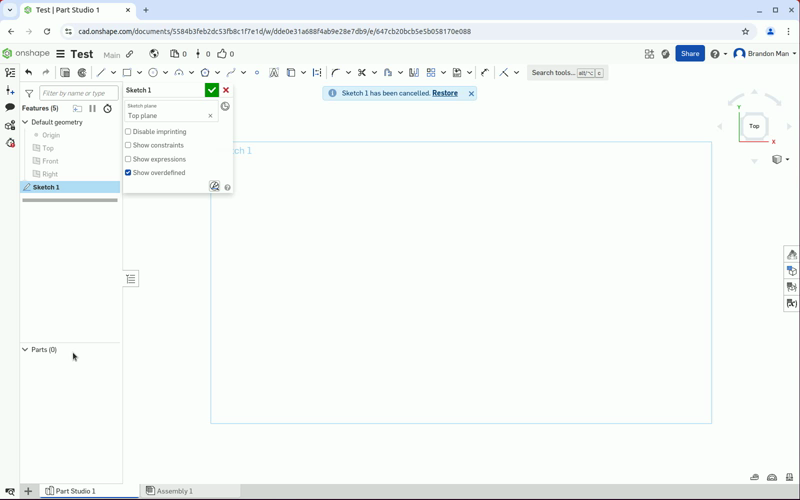
key(y)
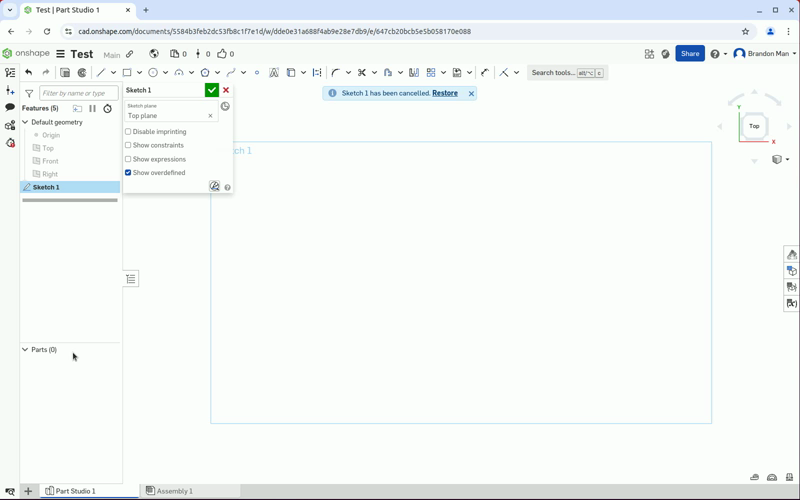
key(c)
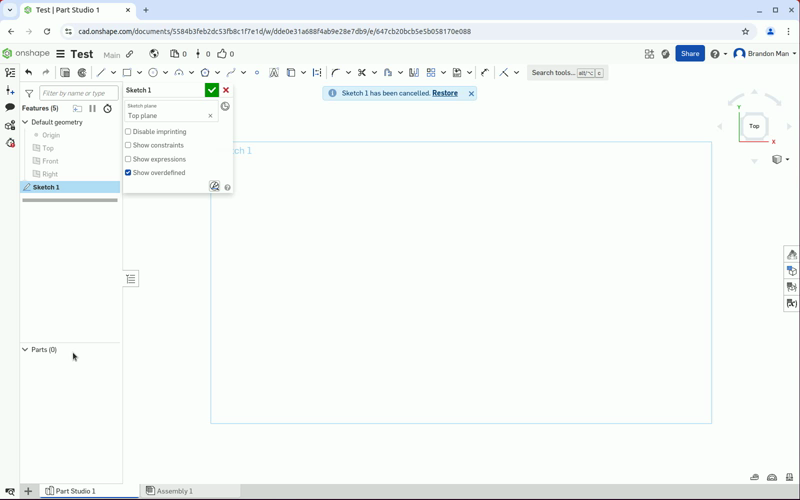
key_down(shift)
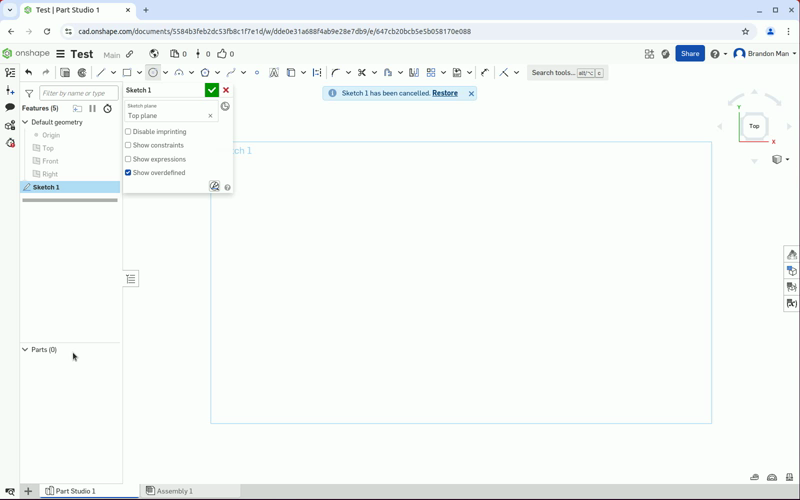
mouse_move(364, 237)
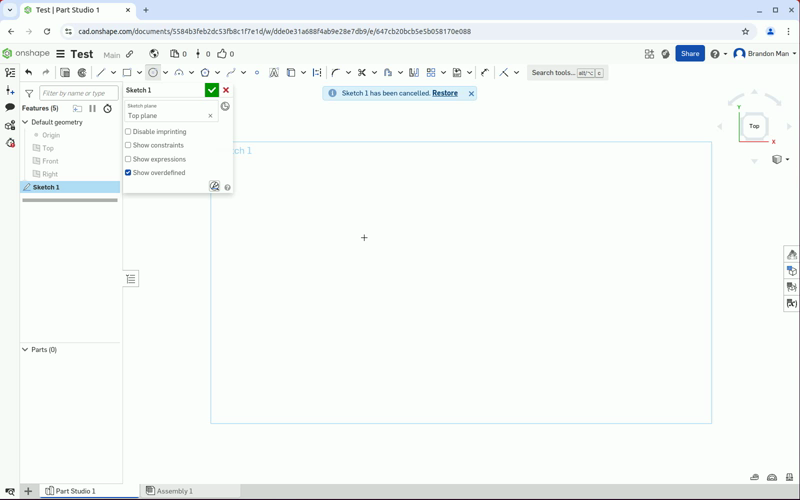
click(364, 237)
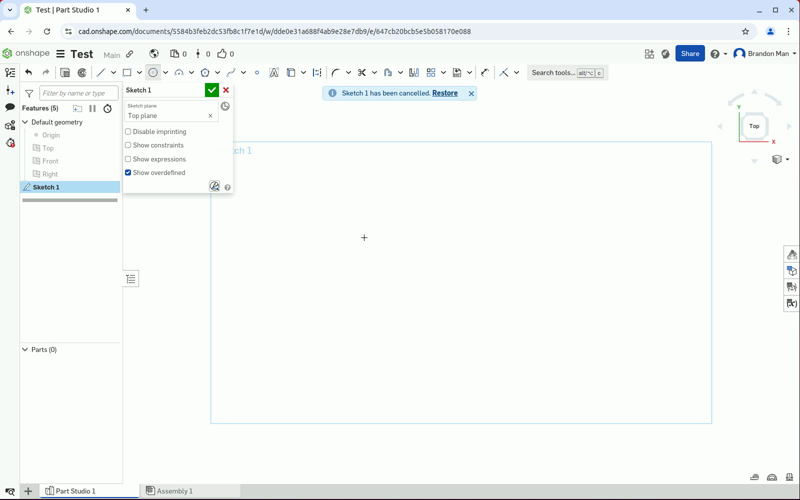
key_up(shift)
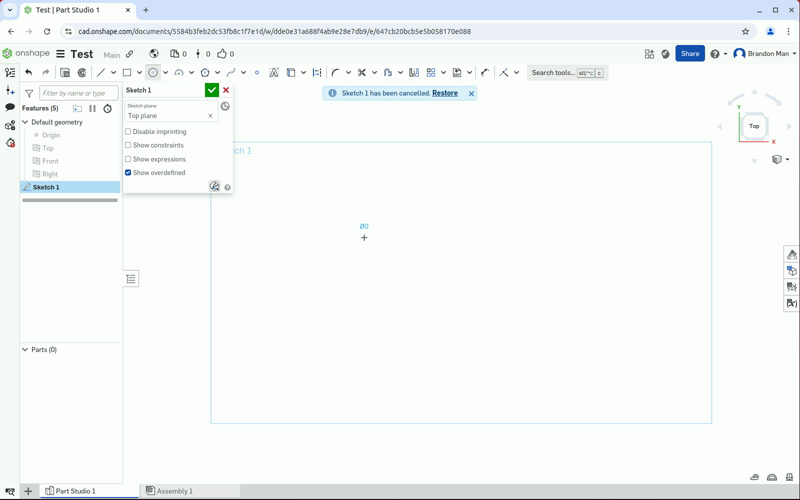
mouse_move(377, 237)
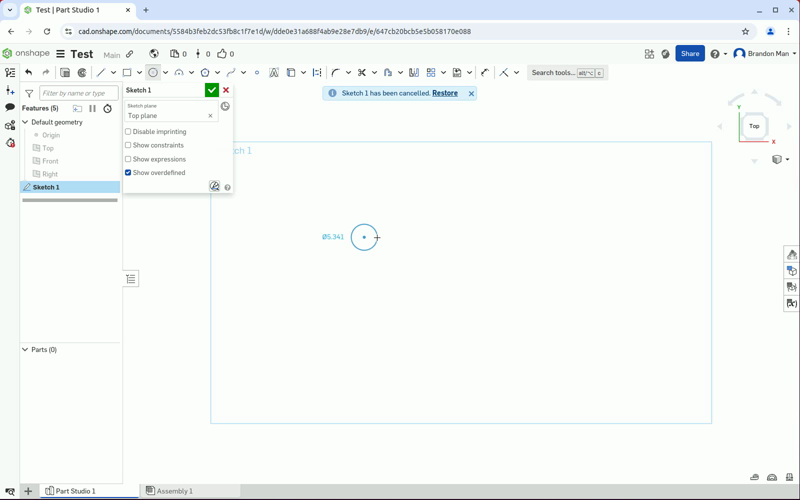
click(377, 237)
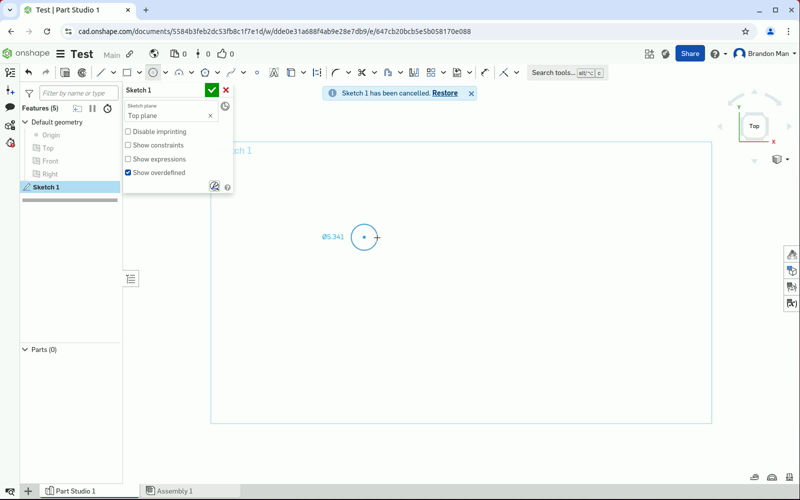
key(esc)
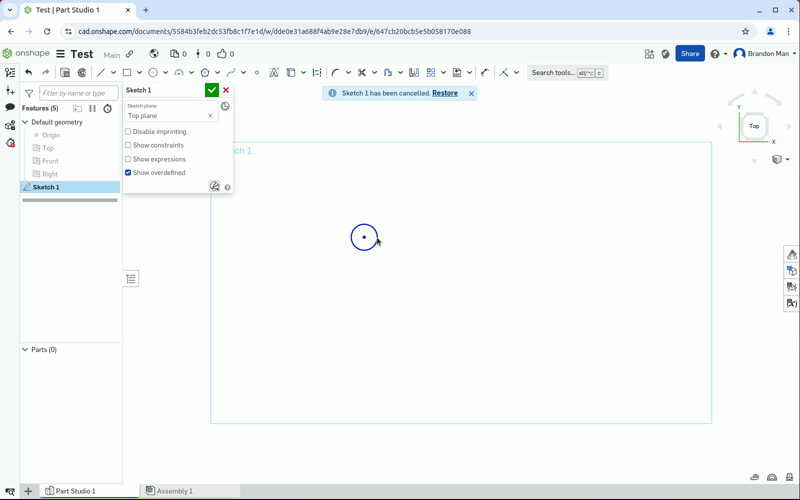
key(c)
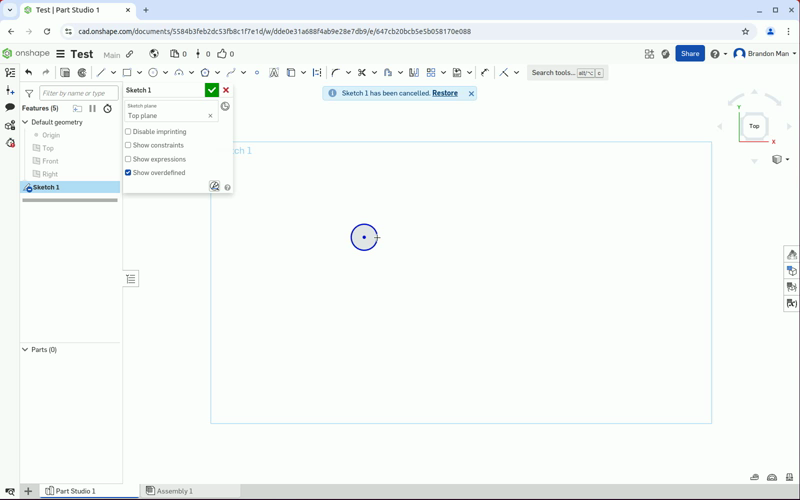
key_down(shift)
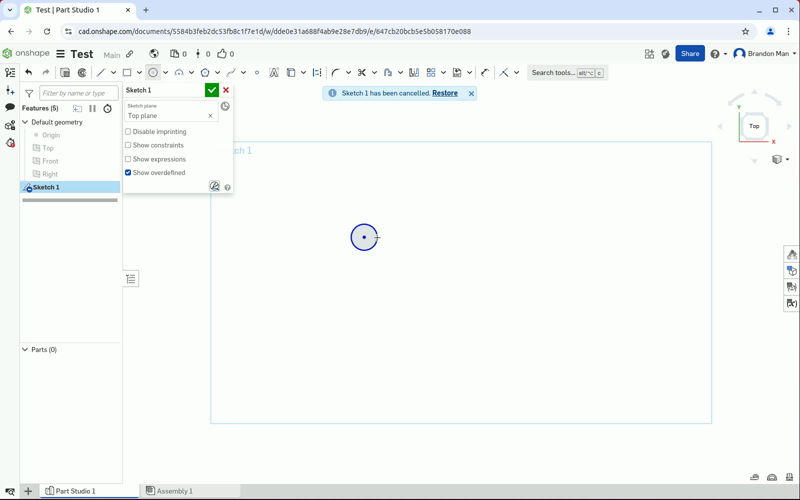
mouse_move(364, 237)
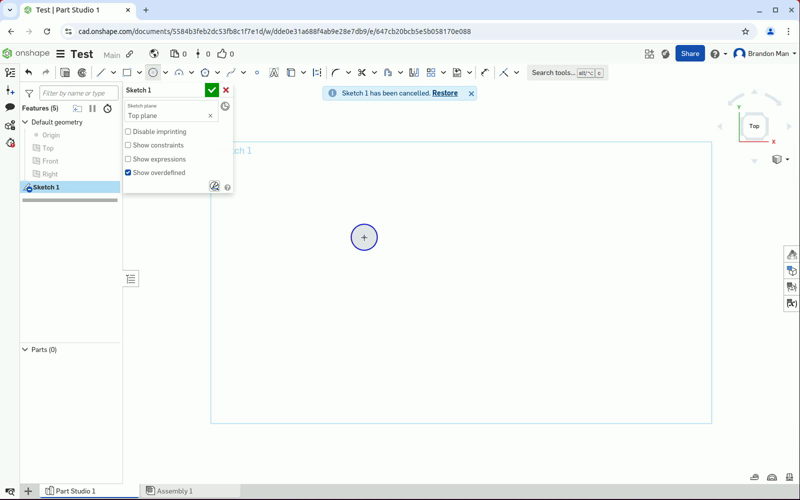
click(364, 237)
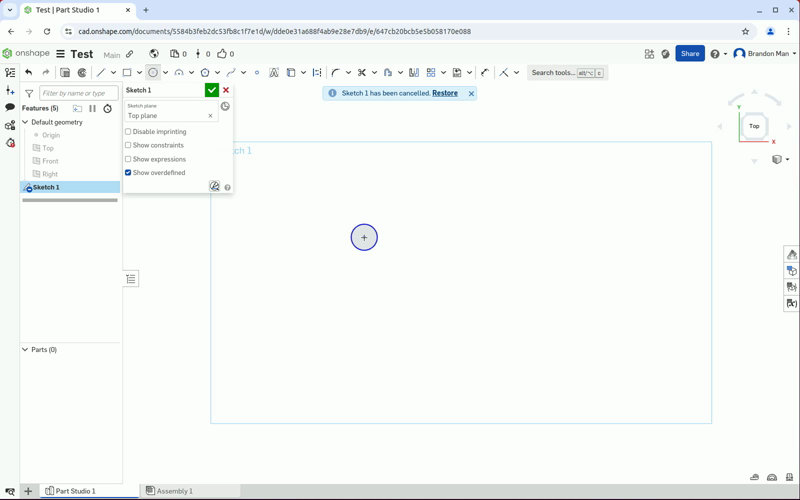
key_up(shift)
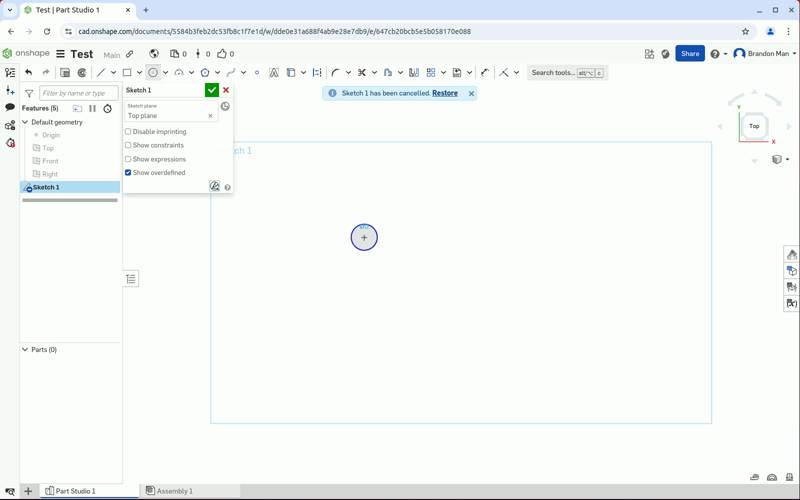
mouse_move(369, 237)
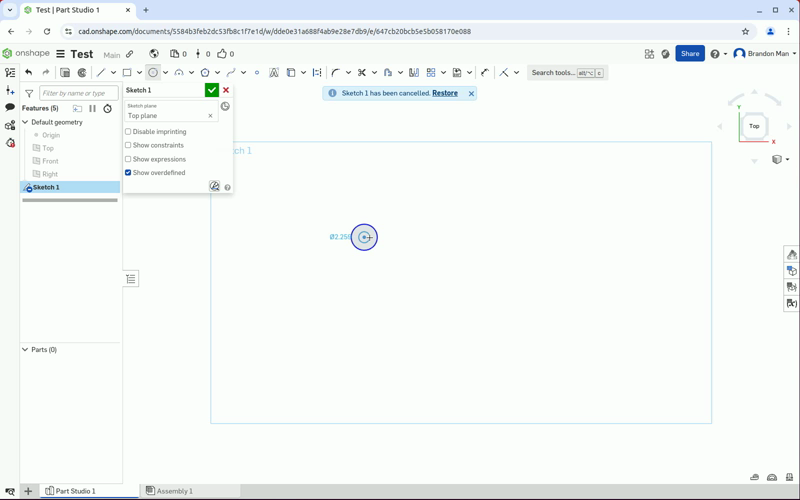
click(369, 237)
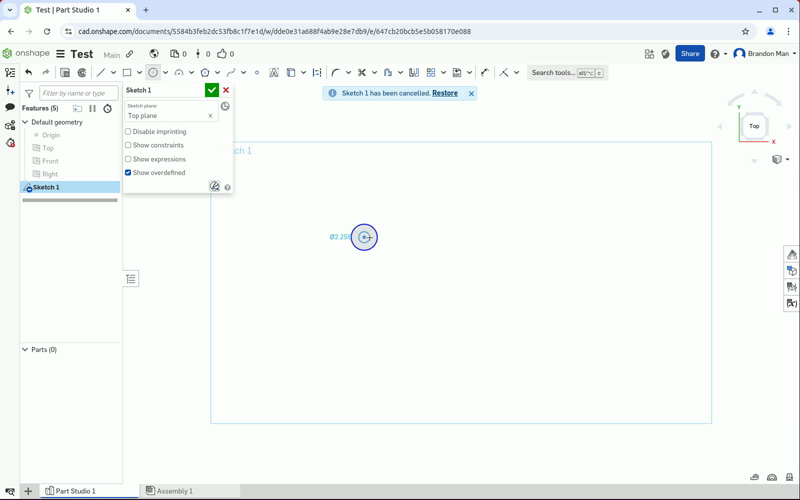
key(esc)
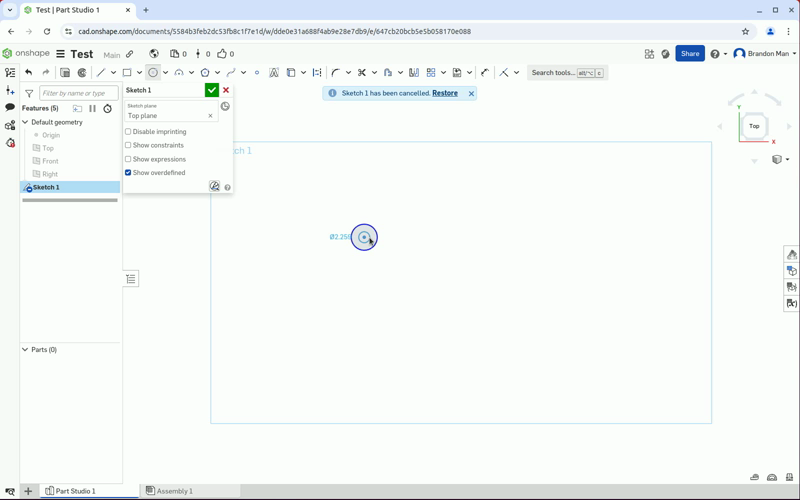
mouse_move(365, 244)
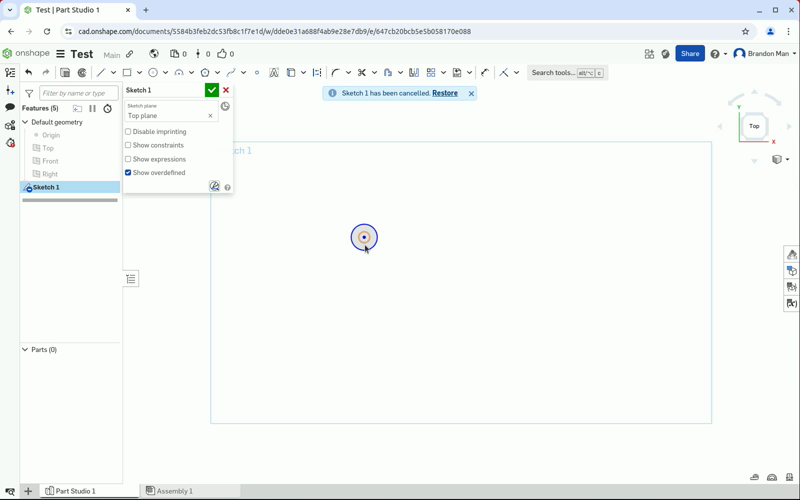
scroll(6)
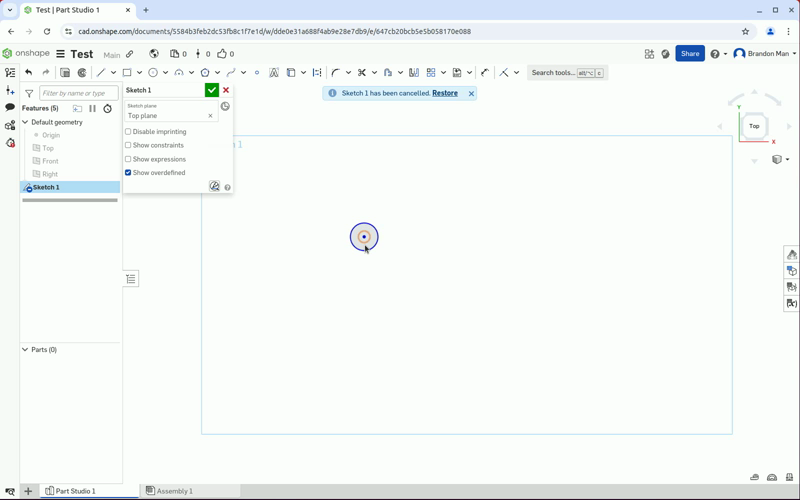
scroll(6)
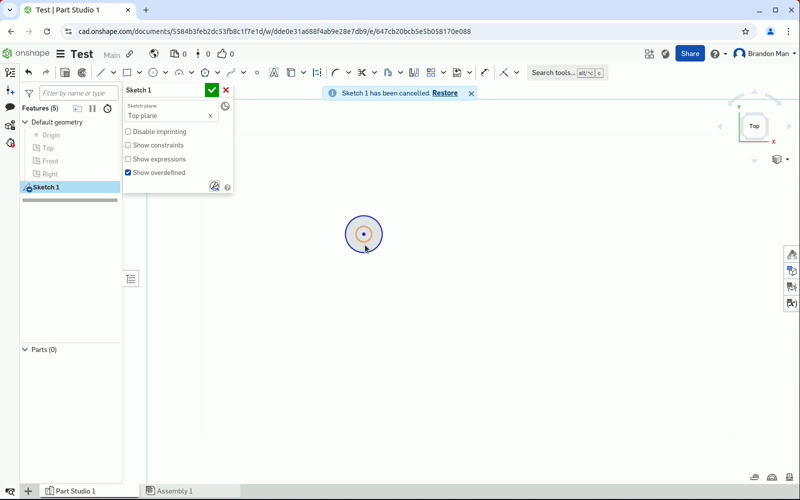
scroll(6)
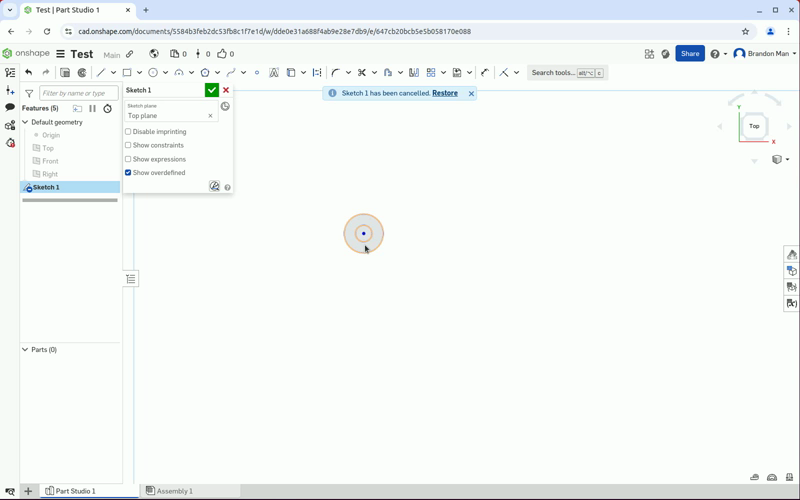
scroll(6)
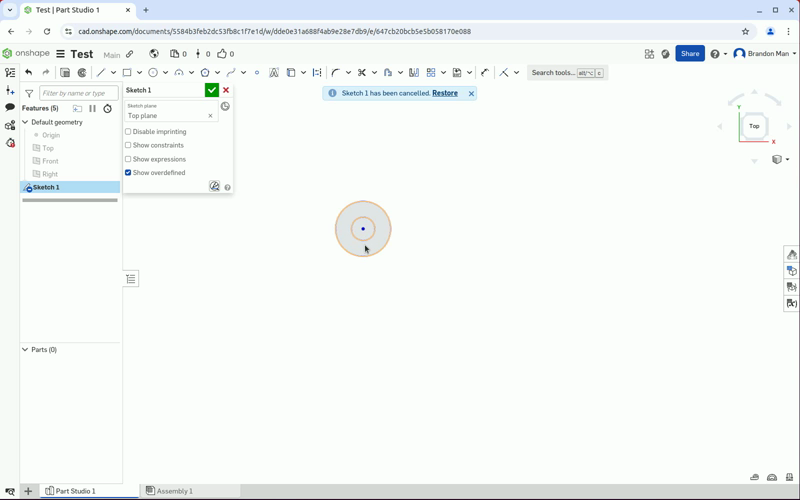
scroll(6)
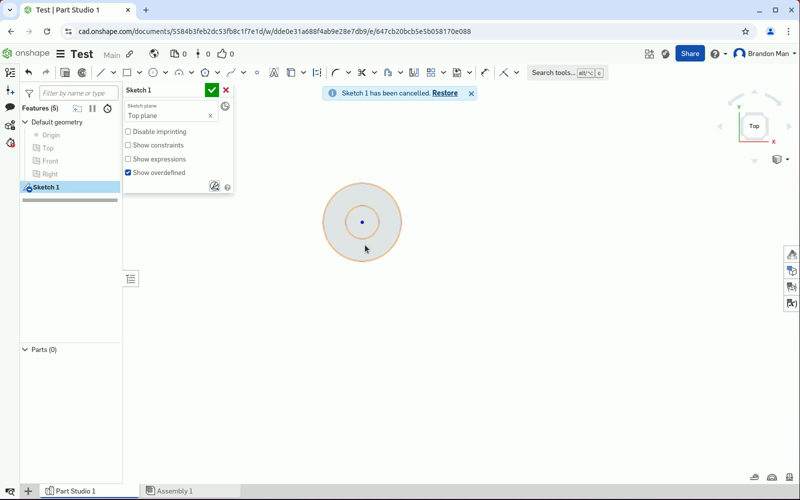
scroll(6)
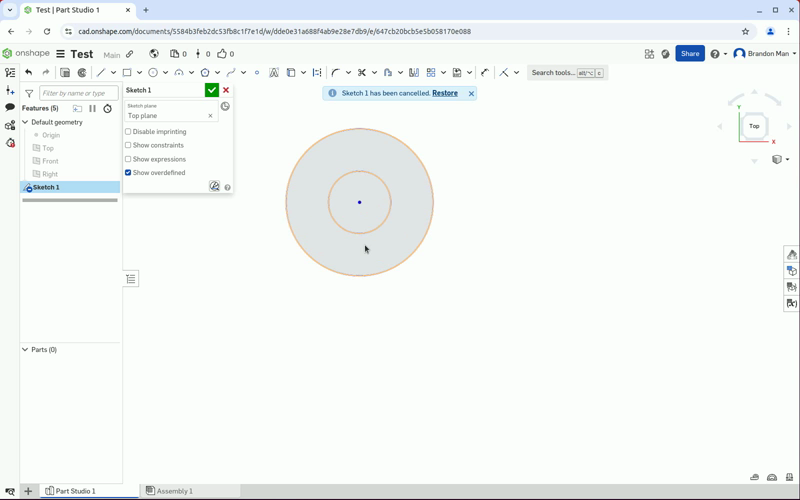
scroll(6)
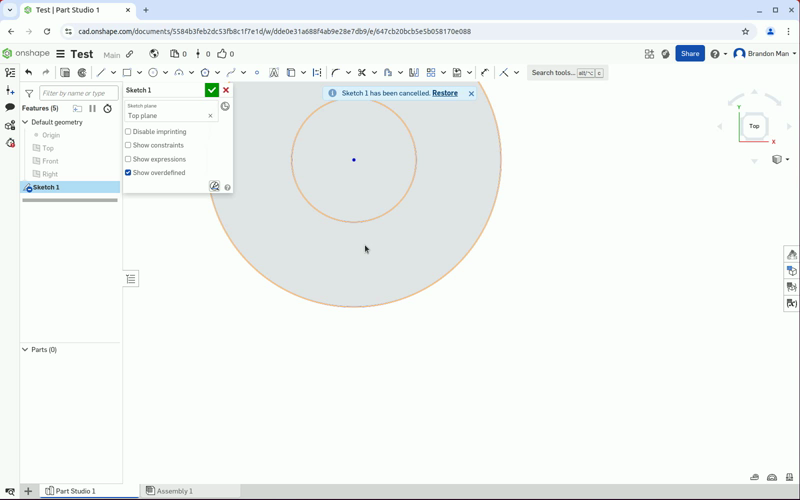
click(365, 244)
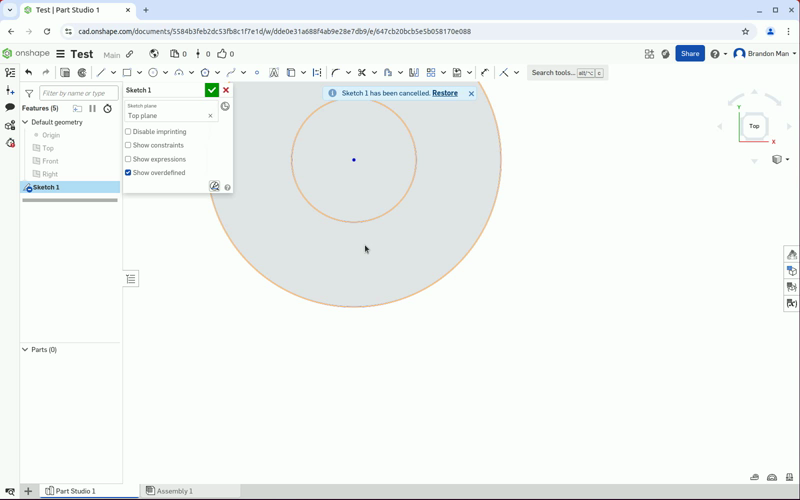
scroll(-6)
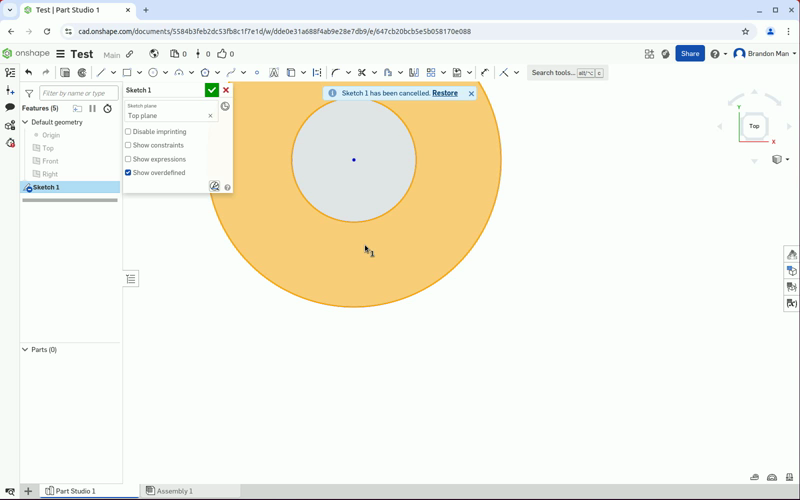
scroll(-6)
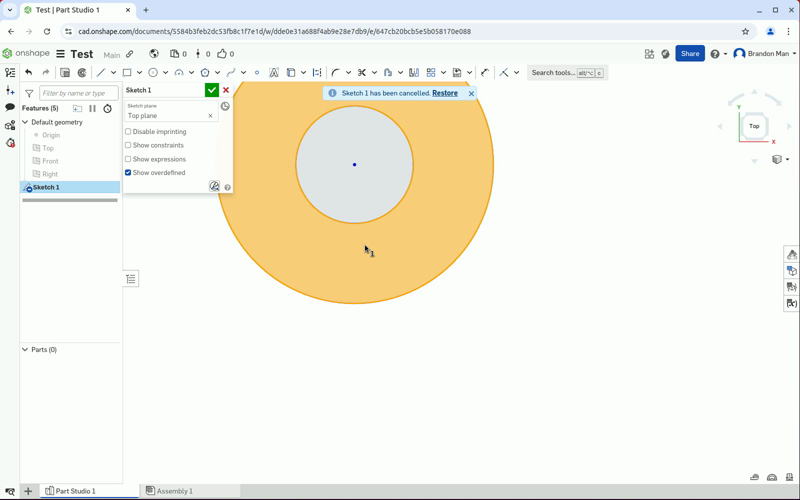
scroll(-6)
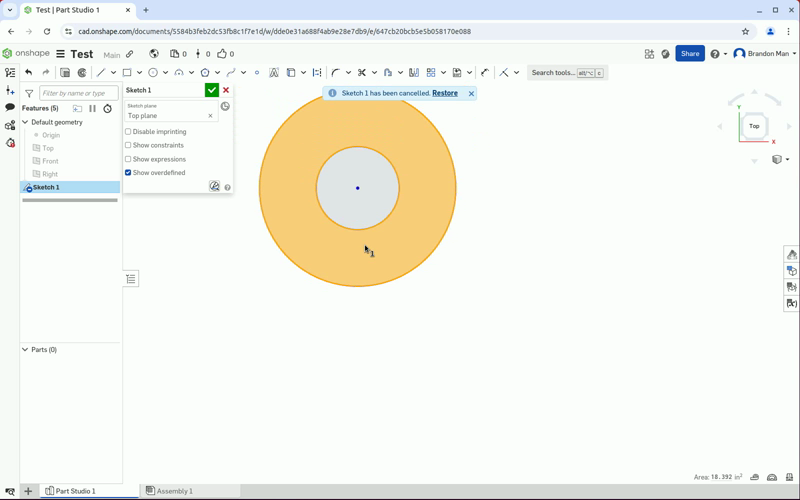
scroll(-6)
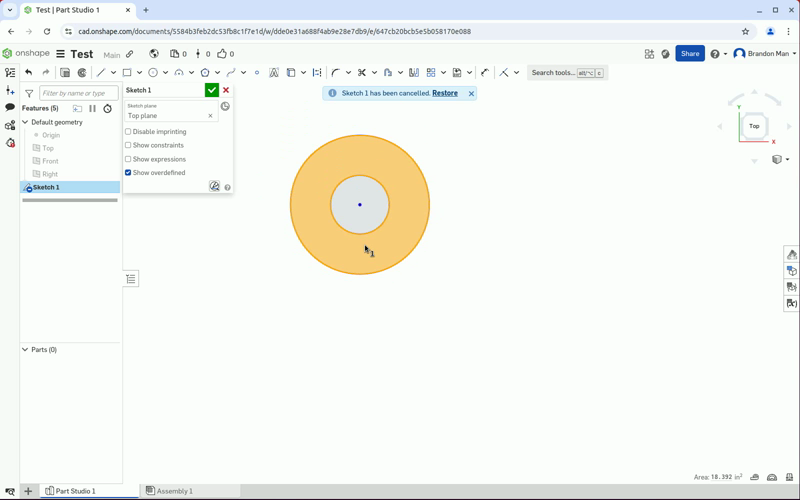
scroll(-6)
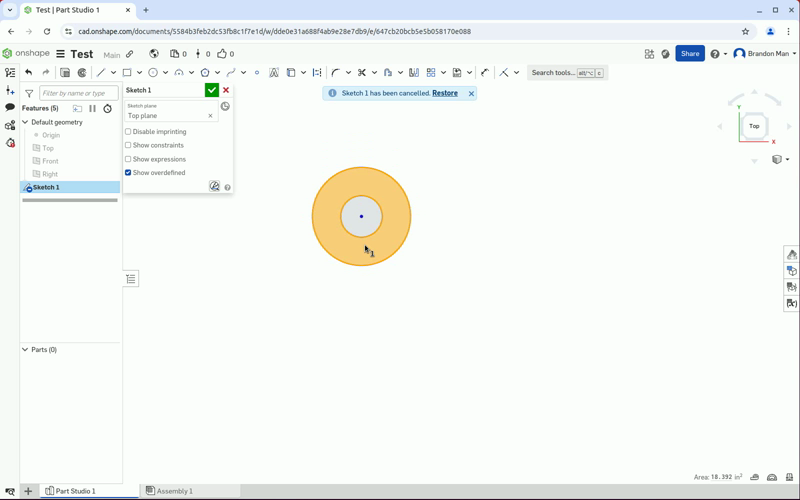
scroll(-6)
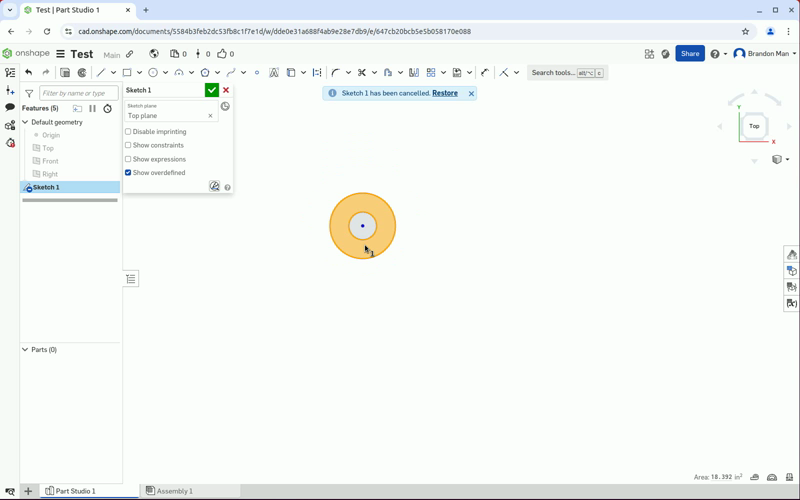
scroll(-6)
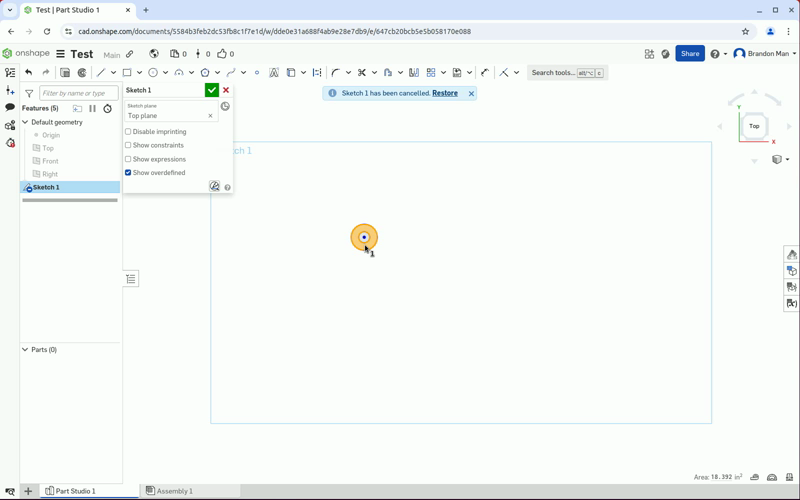
mouse_move(73, 352)
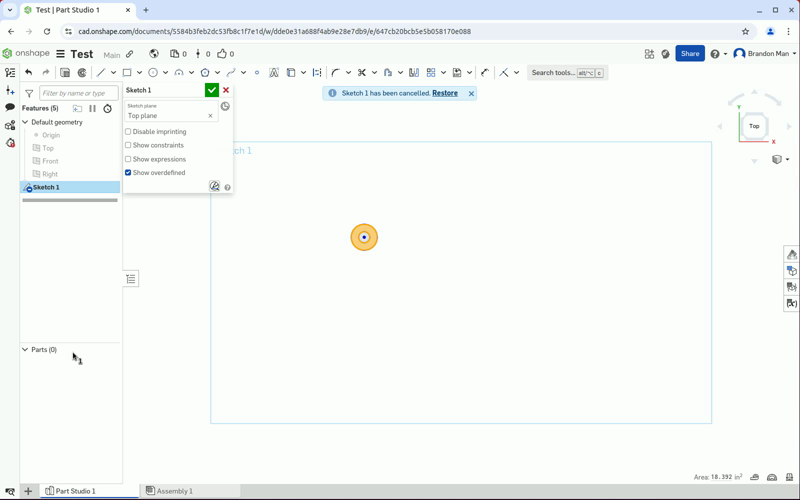
key(shift+y)
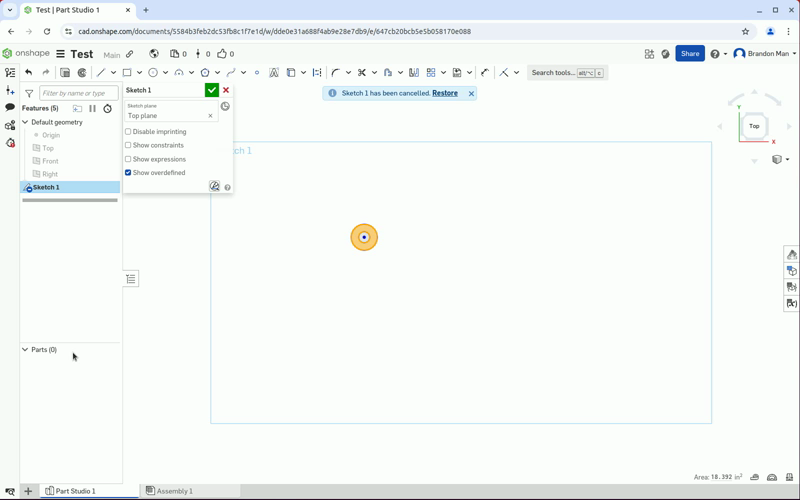
key(shift+e)
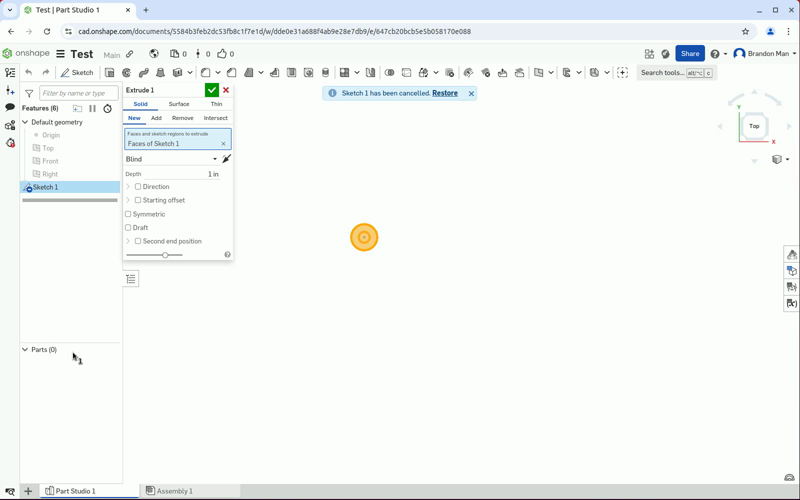
mouse_move(143, 106)
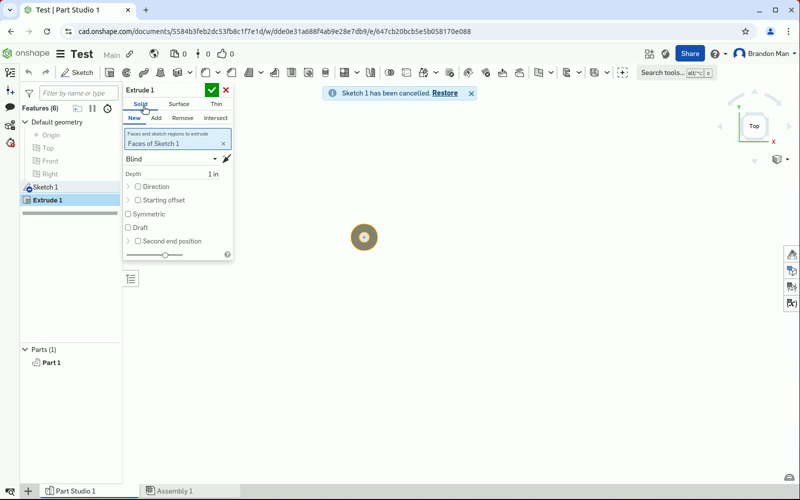
click(143, 106)
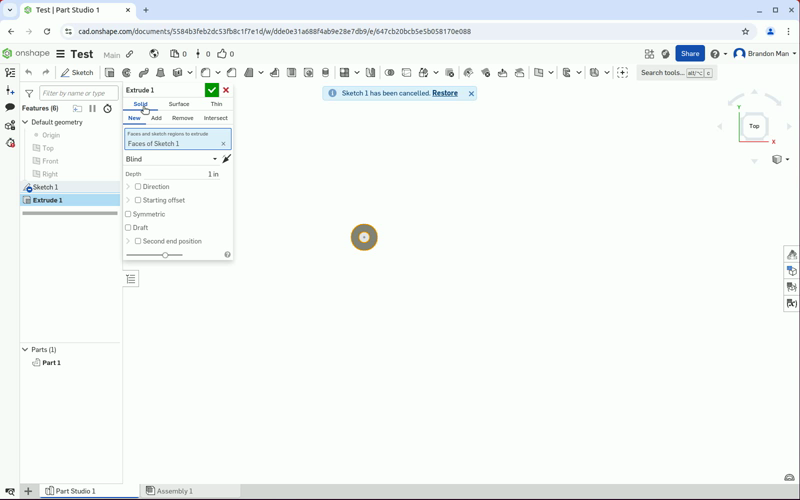
mouse_move(137, 120)
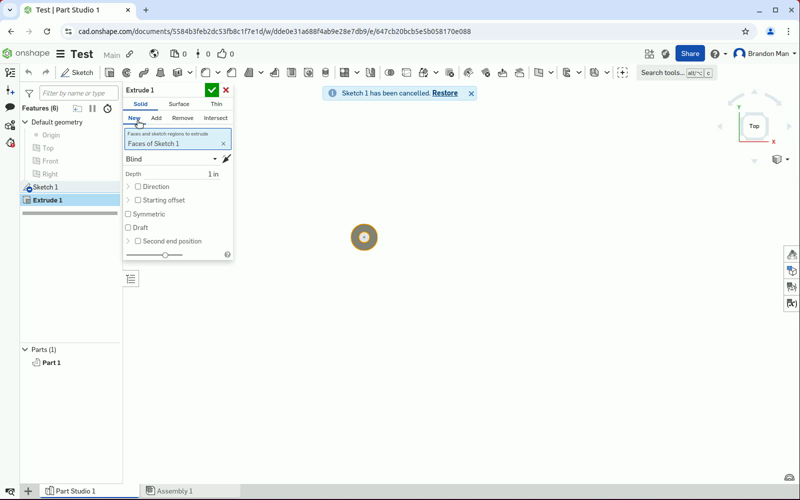
click(137, 120)
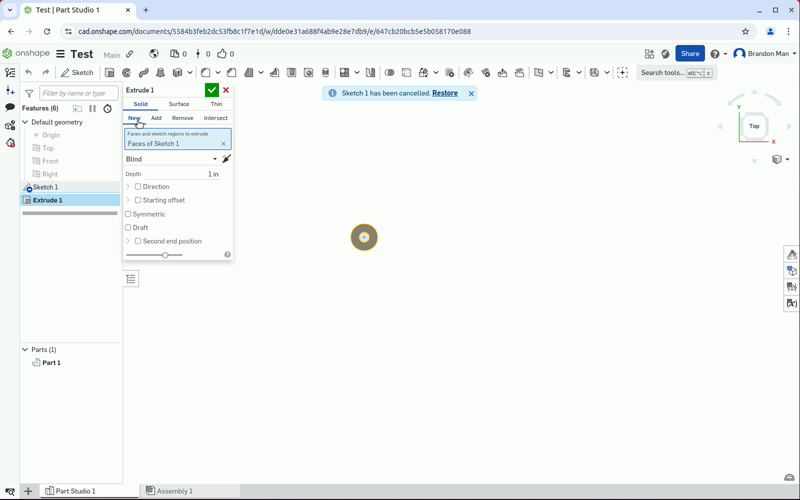
key(tab, 4)
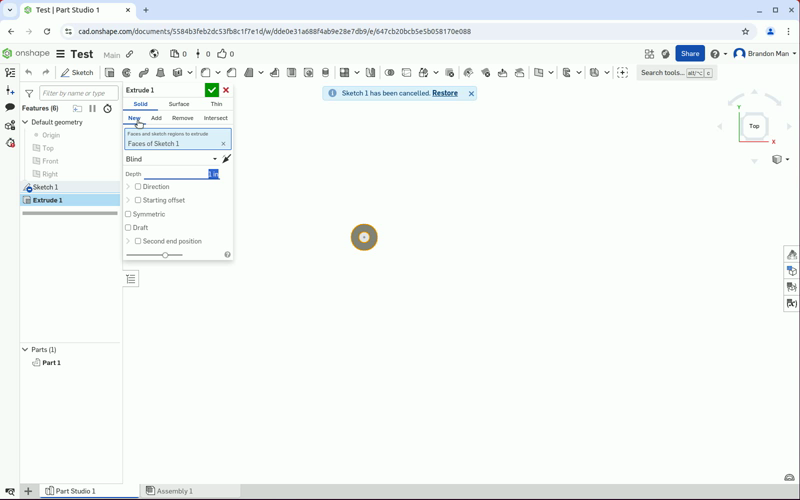
text(12.517)
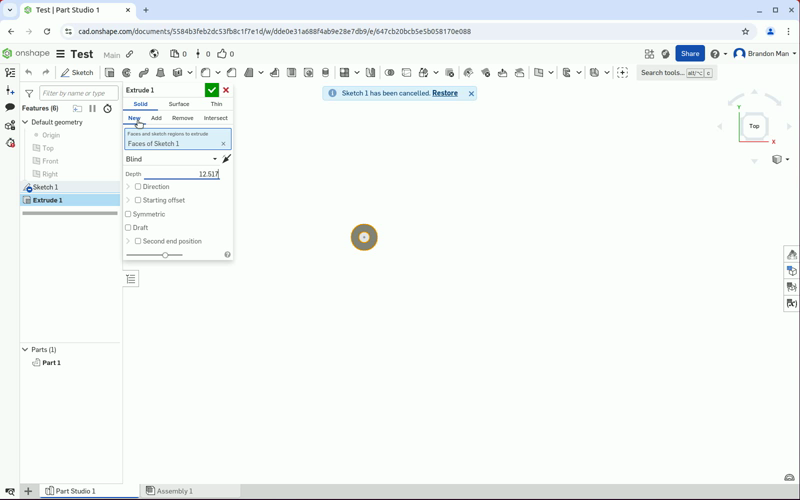
key(enter)
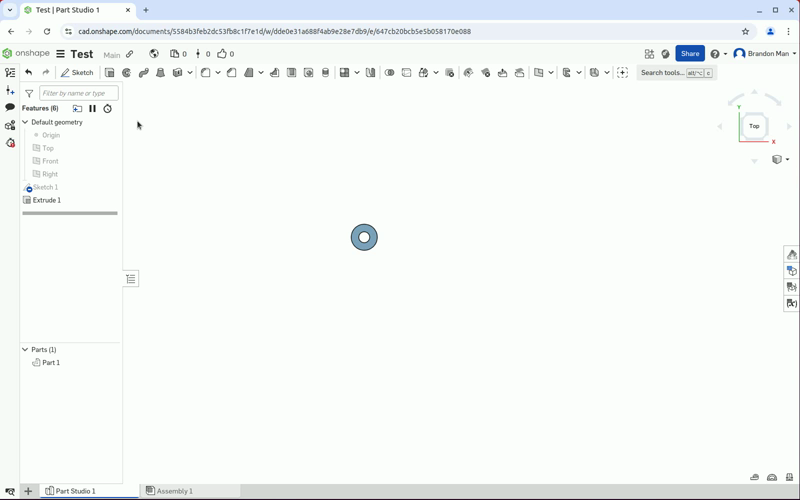
key(shift+h)
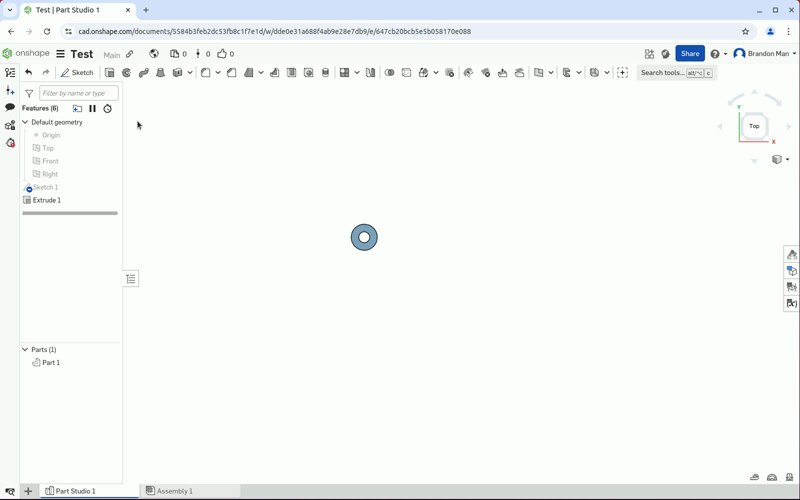
key(shift+h)
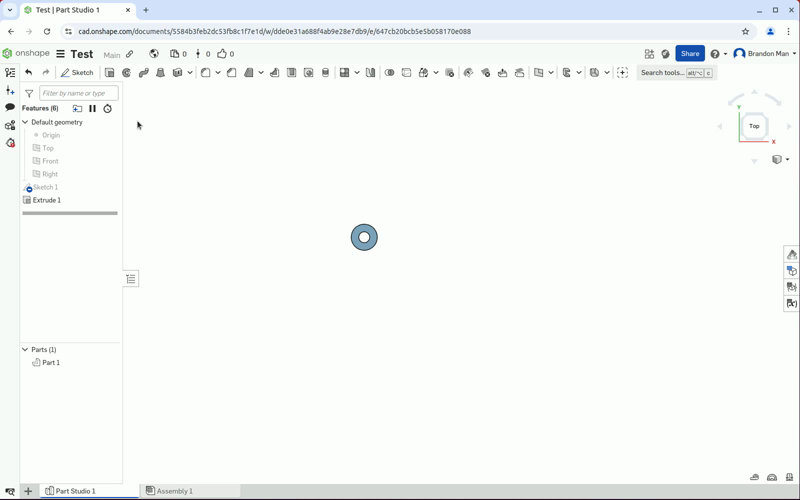
mouse_move(73, 189)
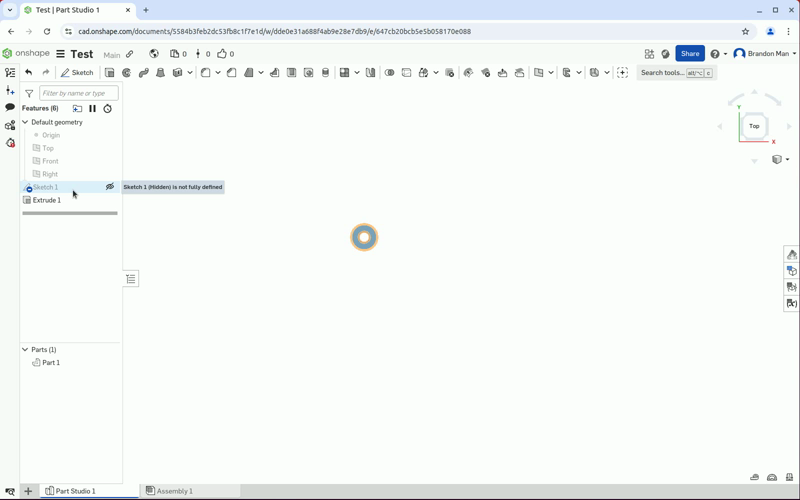
click(73, 189)
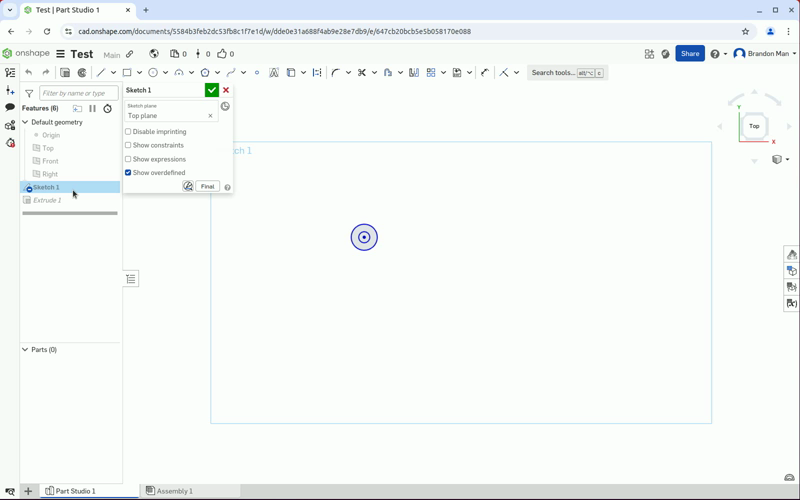
mouse_move(229, 92)
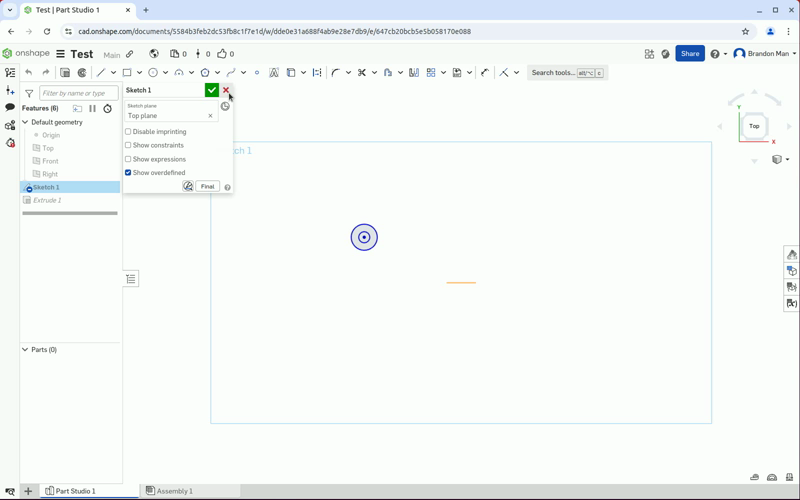
click(229, 92)
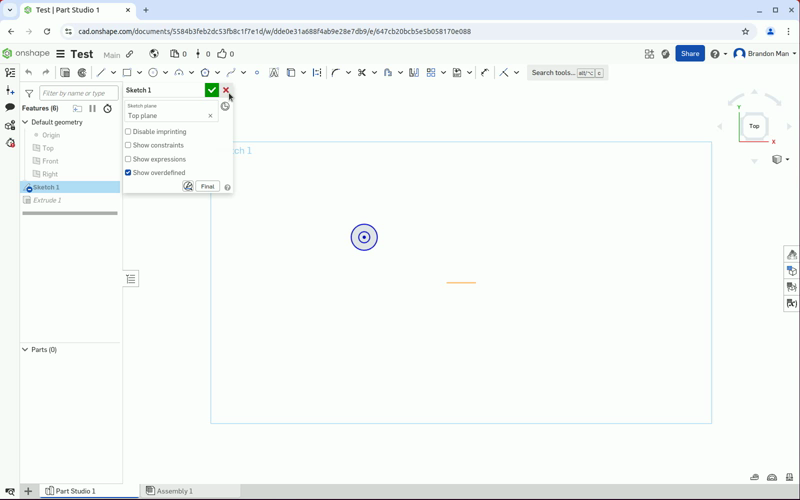
key(shift+s)
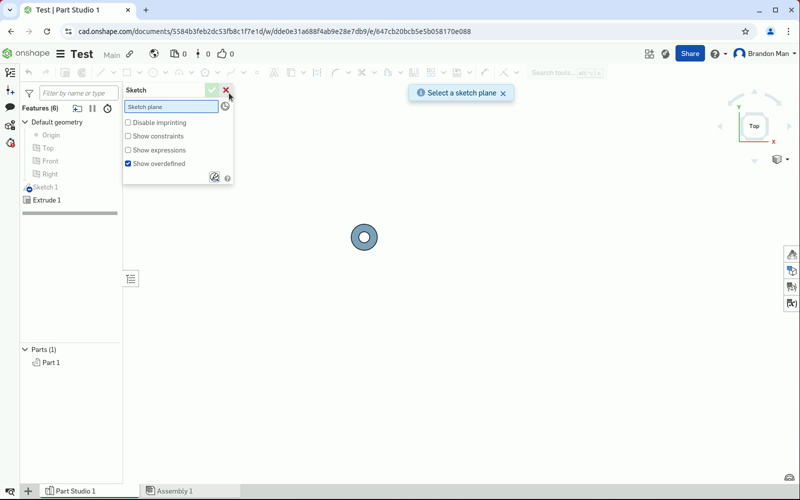
mouse_move(73, 150)
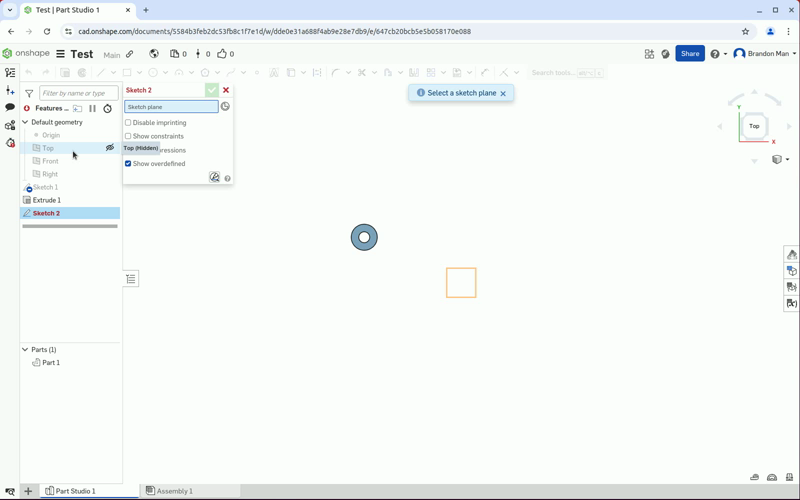
click(73, 150)
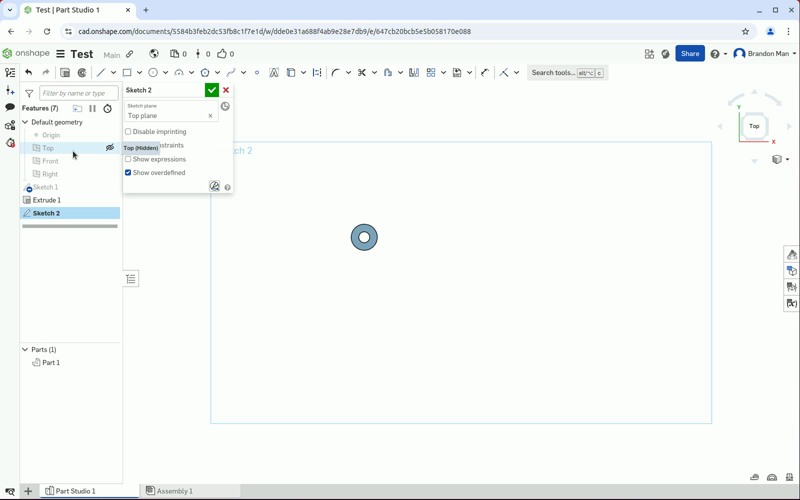
mouse_move(73, 352)
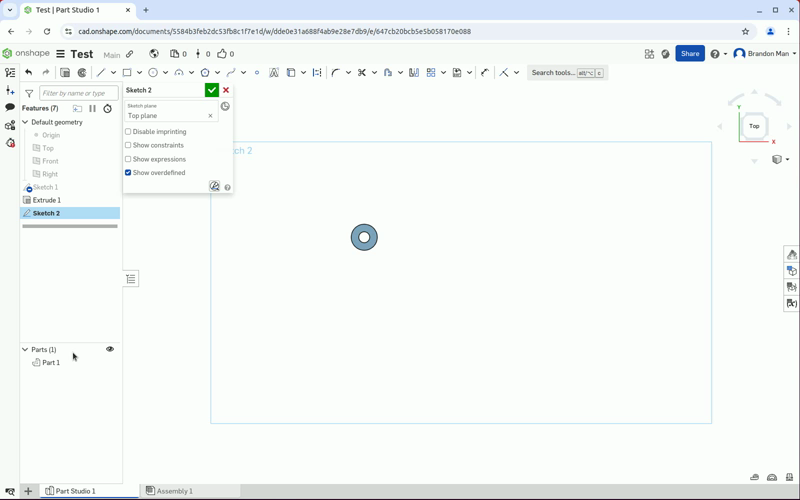
key(y)
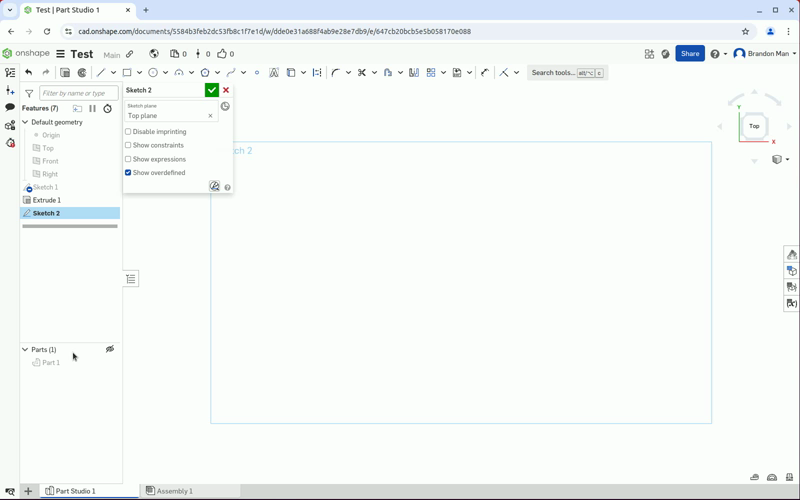
key(c)
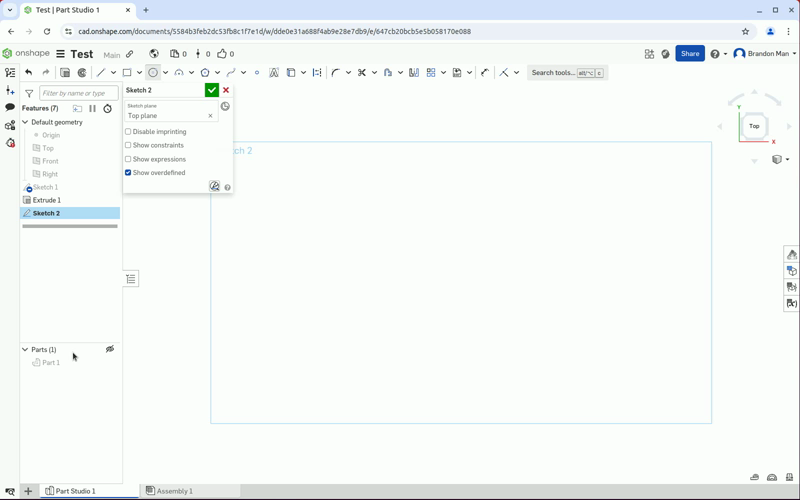
key_down(shift)
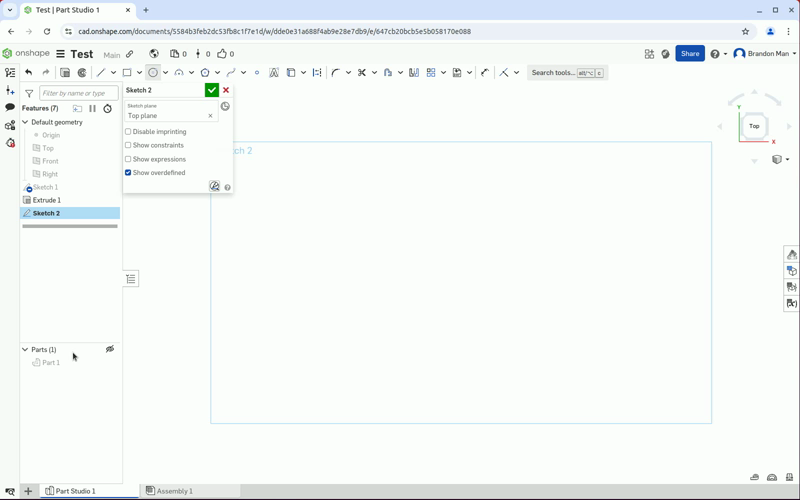
mouse_move(363, 272)
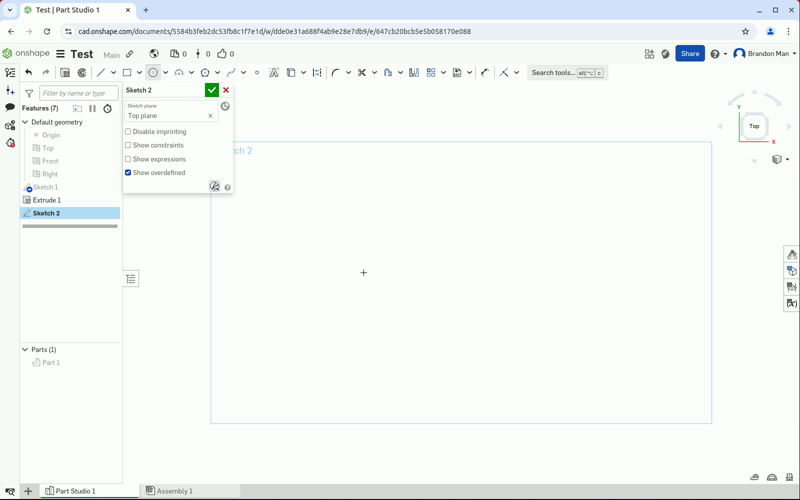
click(363, 272)
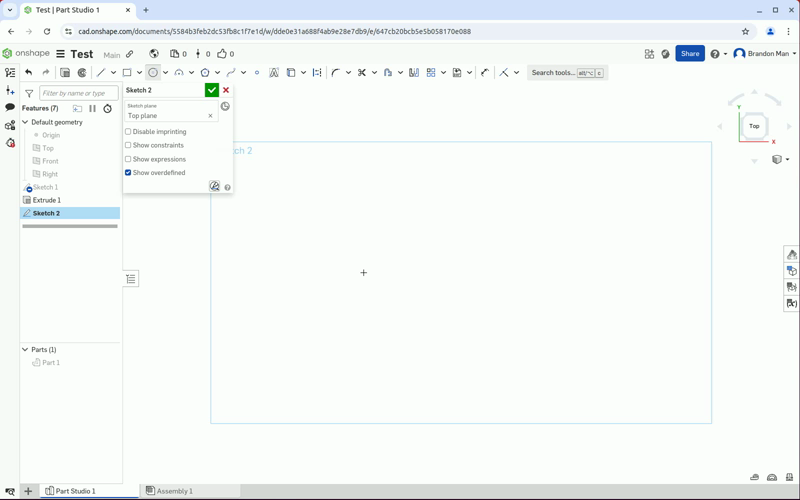
key_up(shift)
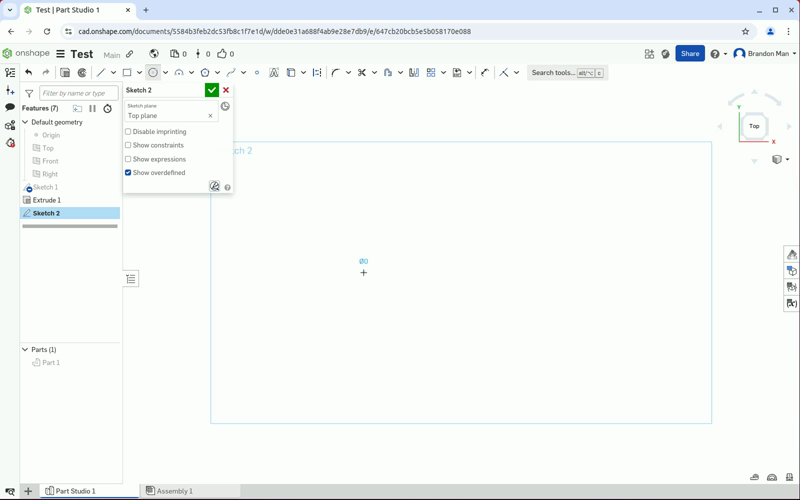
mouse_move(378, 272)
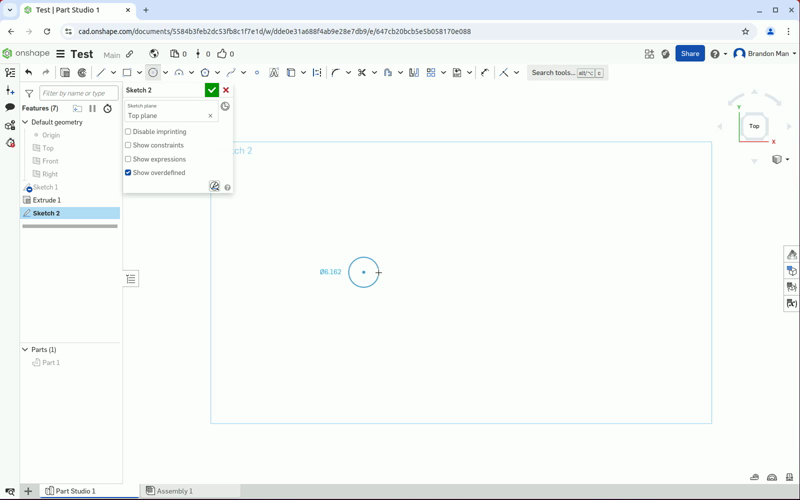
click(378, 272)
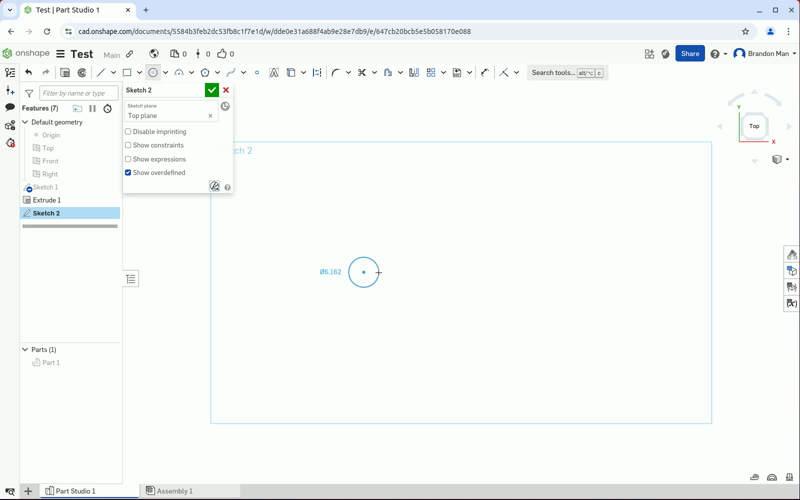
key(esc)
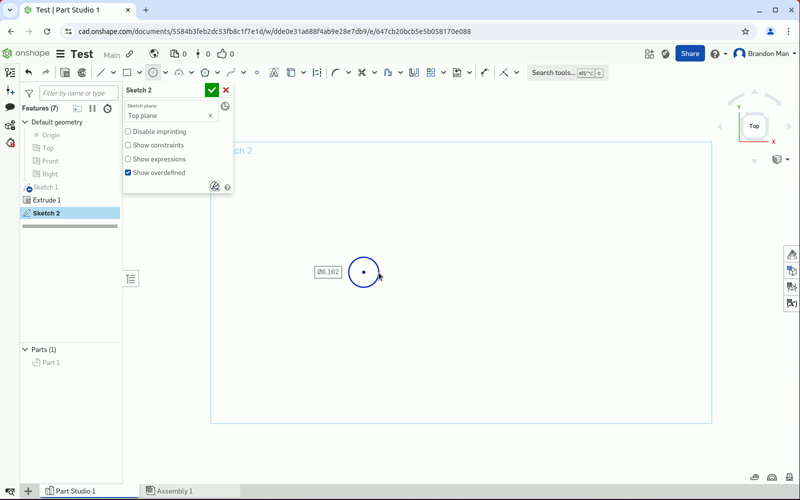
key(c)
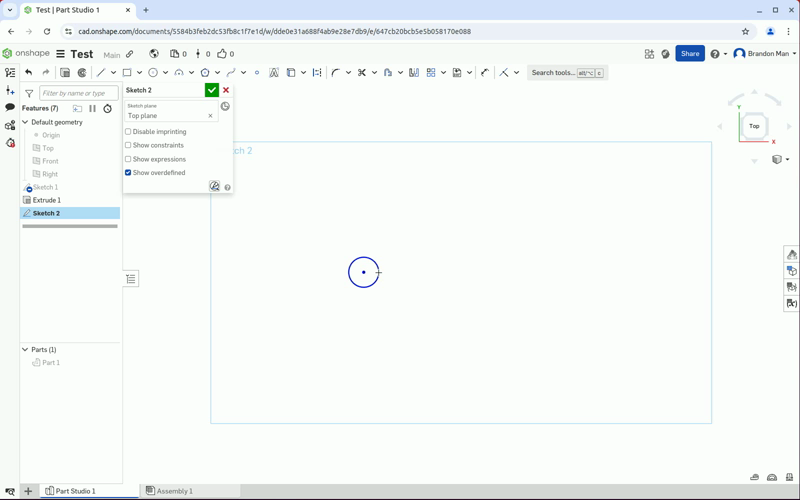
key_down(shift)
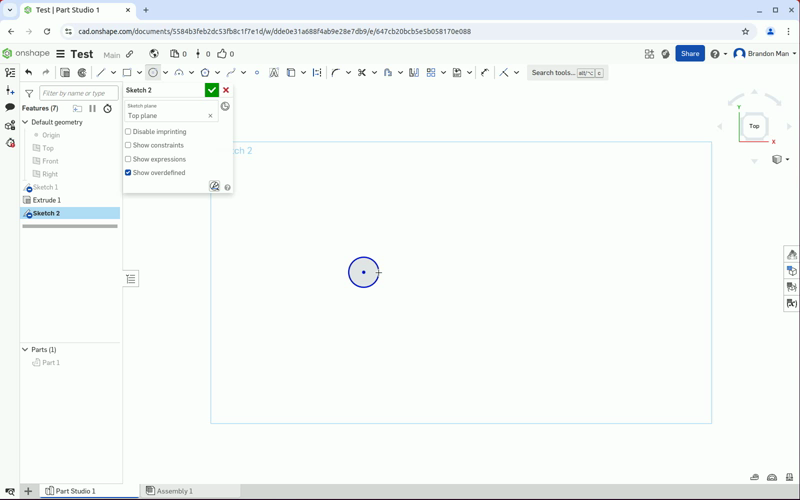
mouse_move(363, 272)
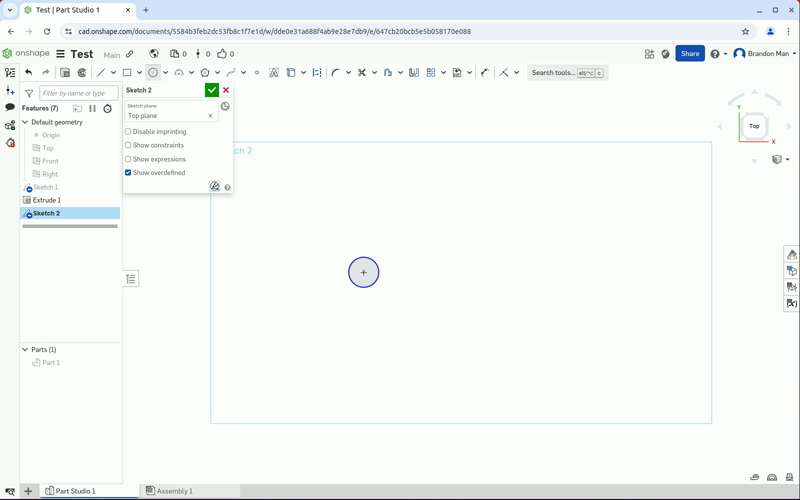
click(363, 272)
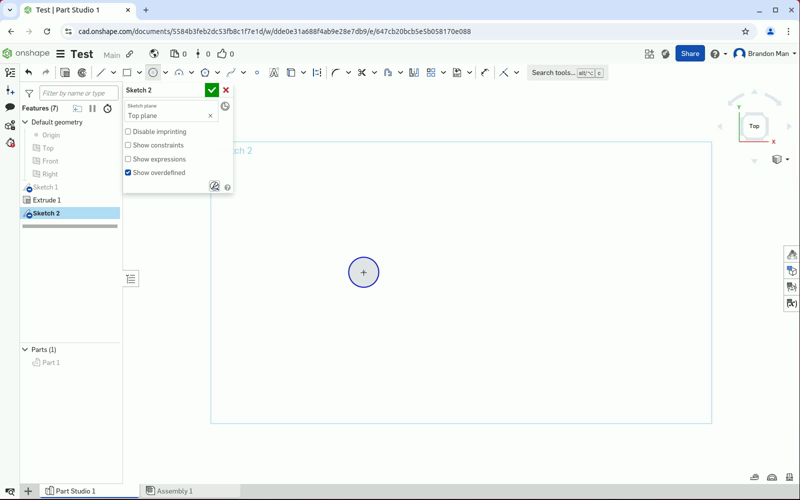
key_up(shift)
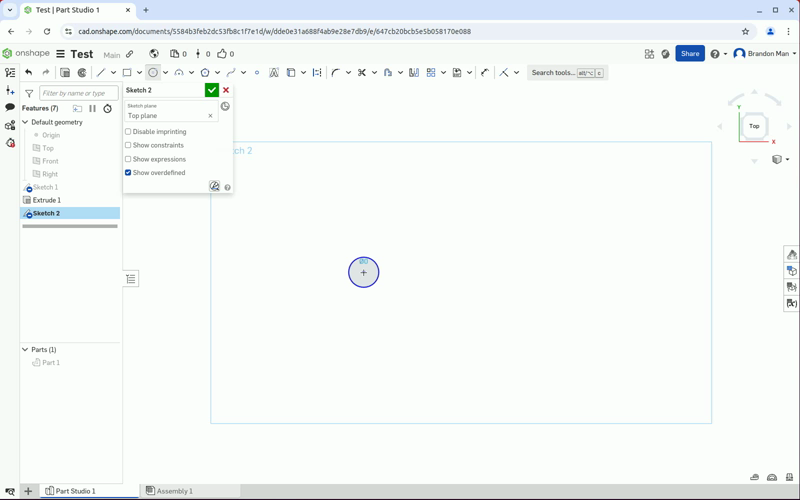
mouse_move(368, 272)
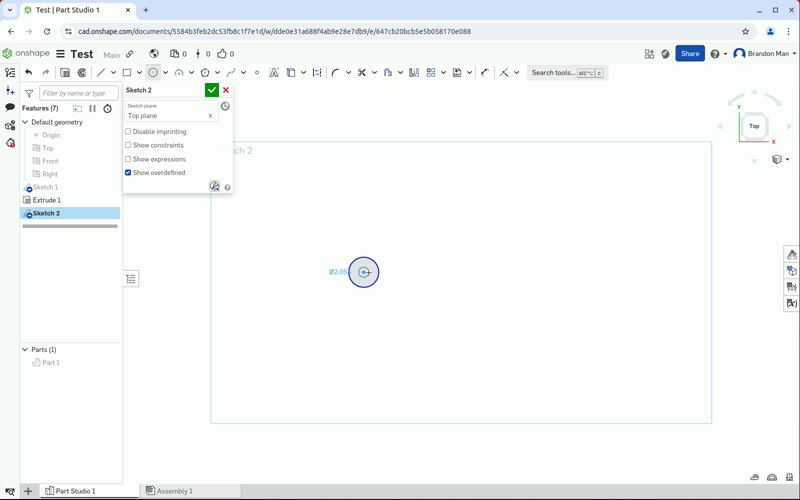
click(368, 272)
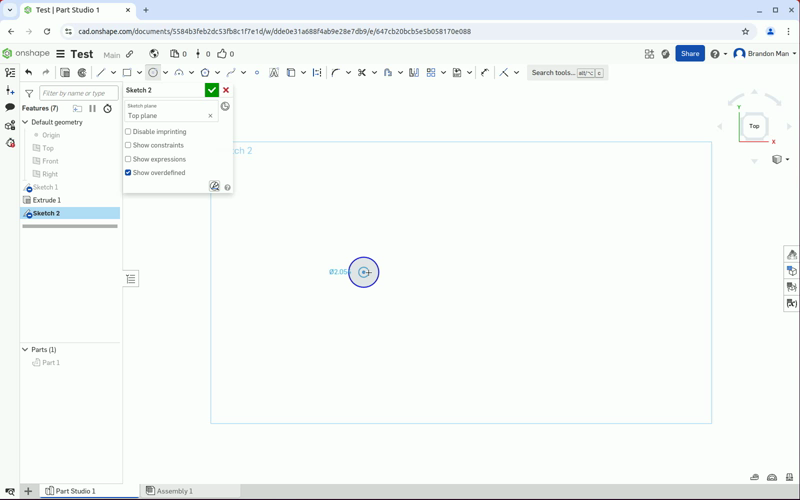
key(esc)
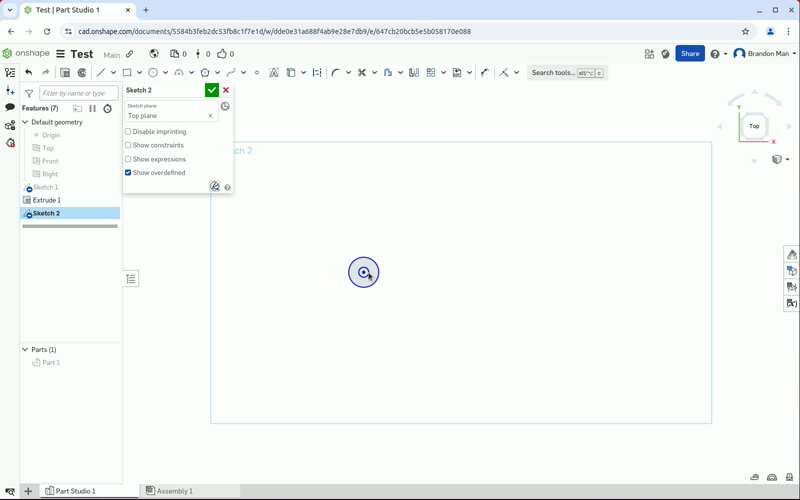
mouse_move(375, 280)
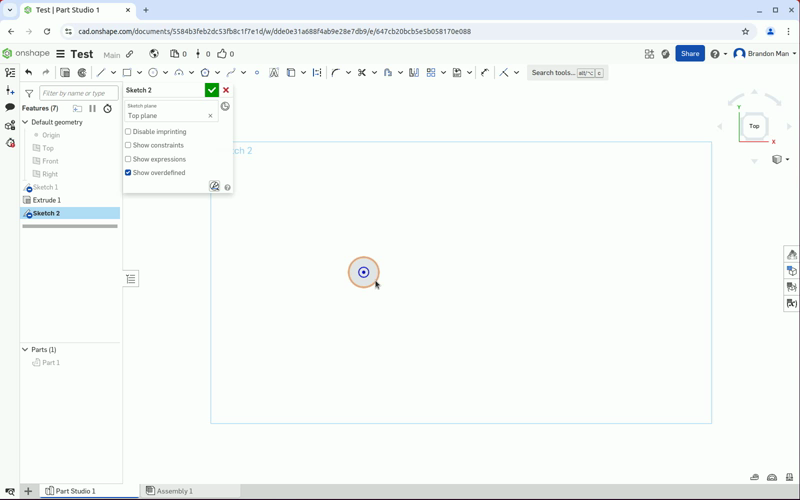
scroll(6)
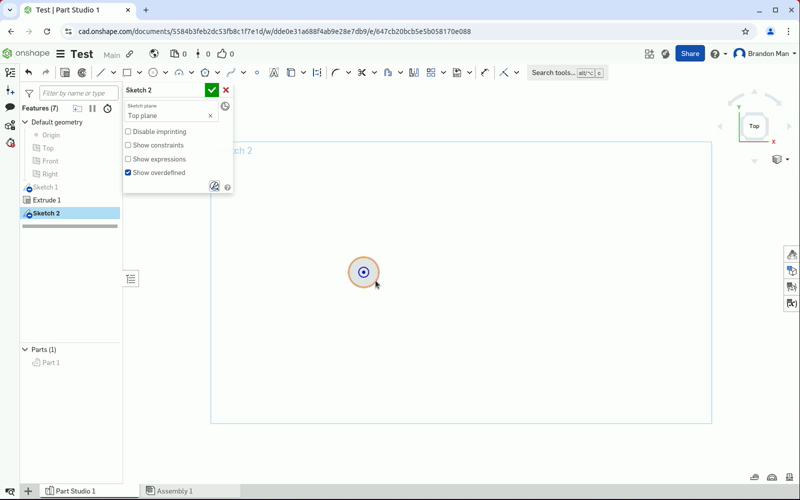
scroll(6)
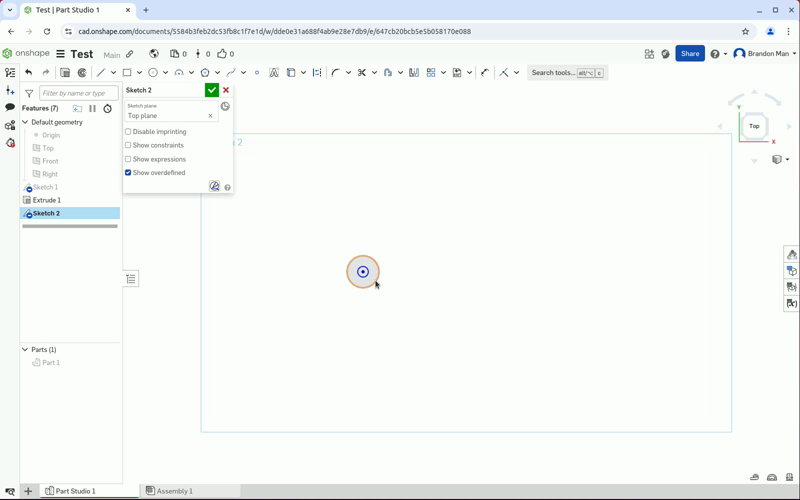
scroll(6)
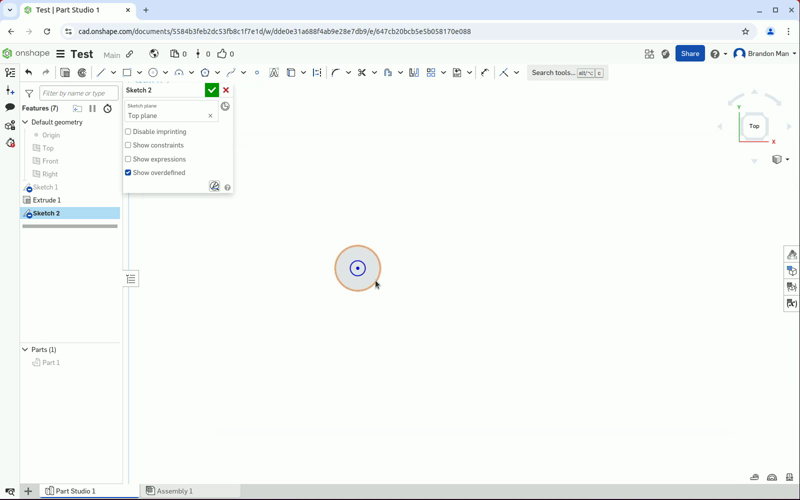
scroll(6)
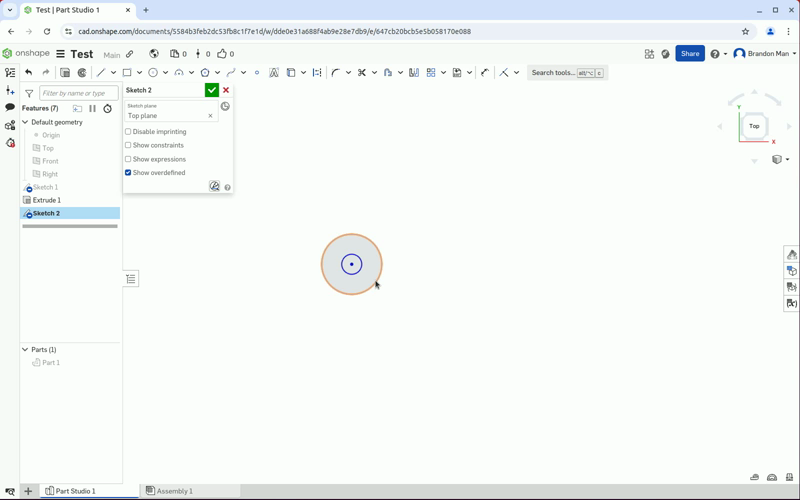
scroll(6)
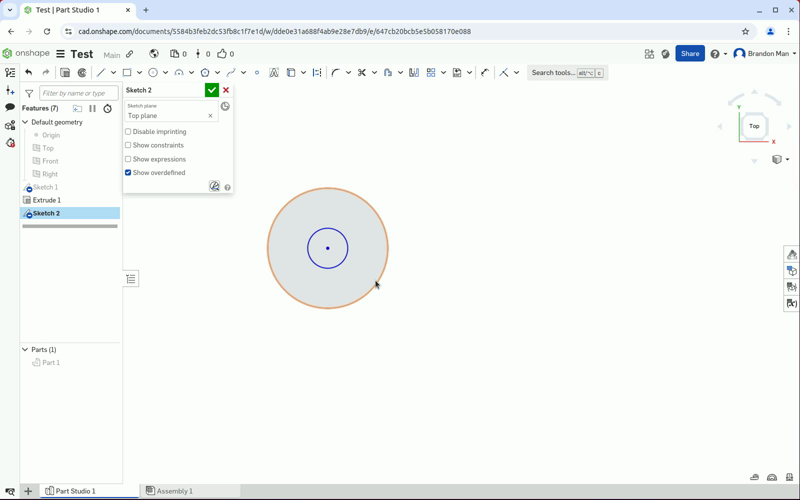
scroll(6)
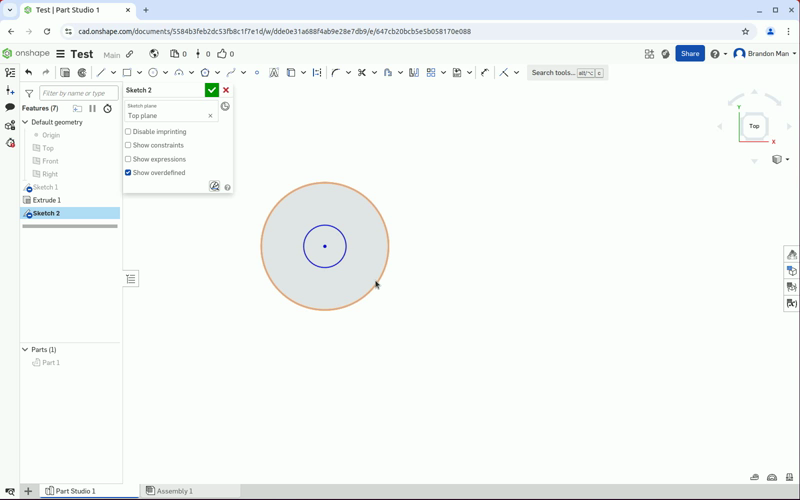
scroll(6)
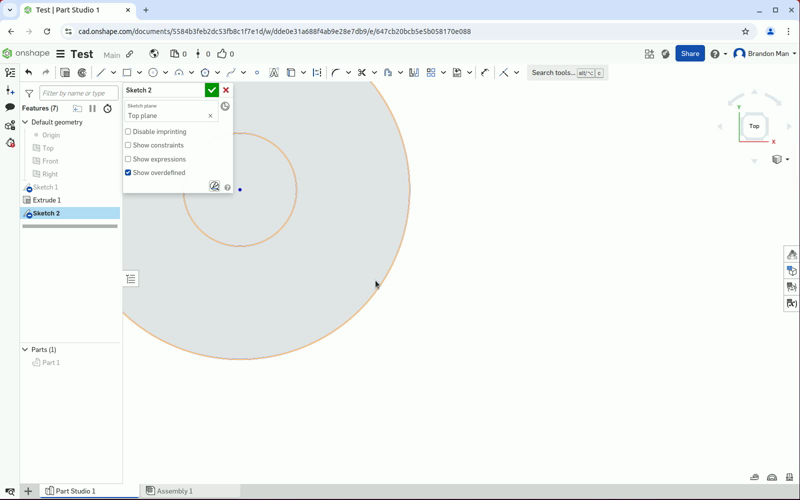
click(375, 280)
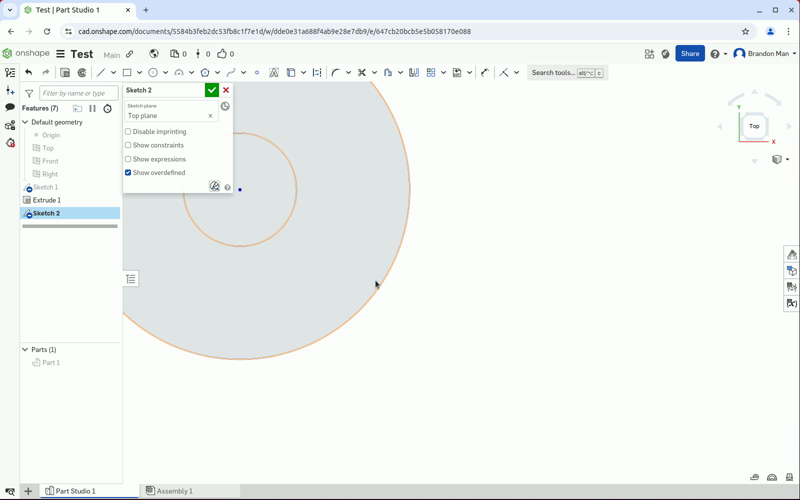
scroll(-6)
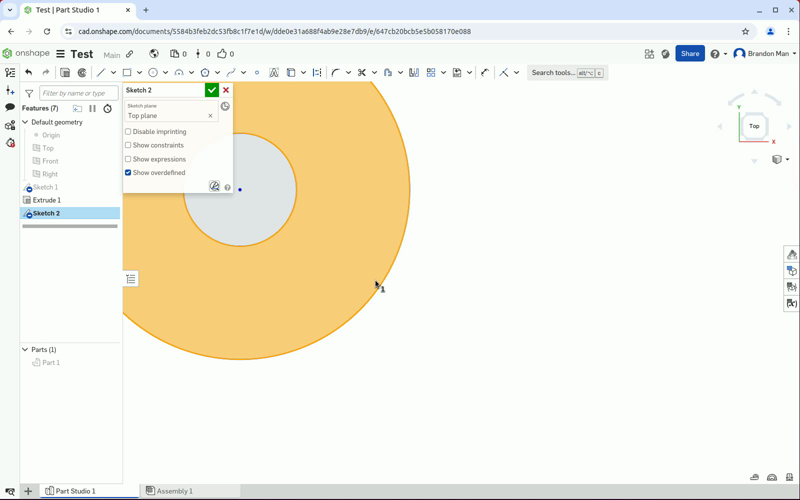
scroll(-6)
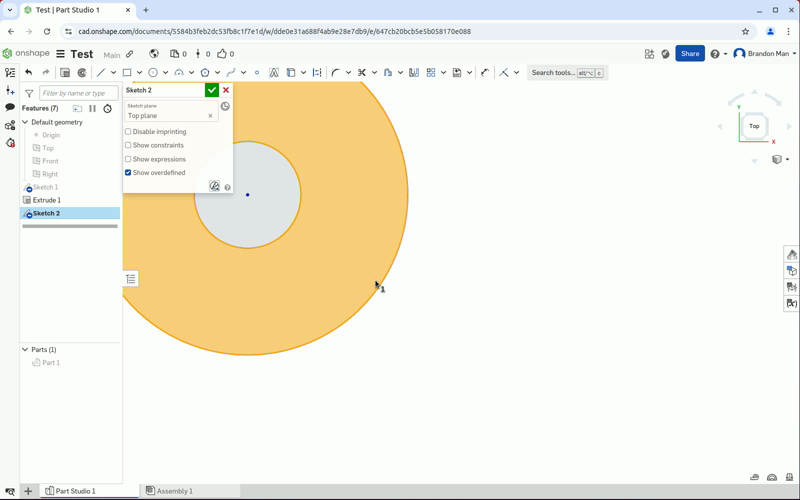
scroll(-6)
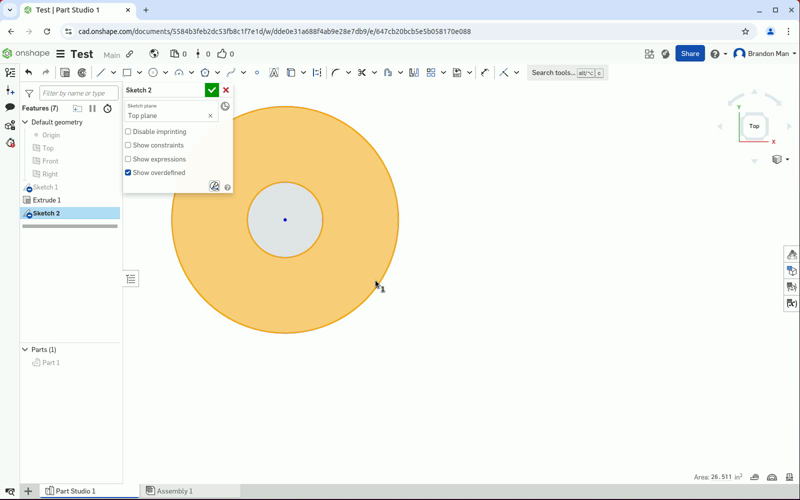
scroll(-6)
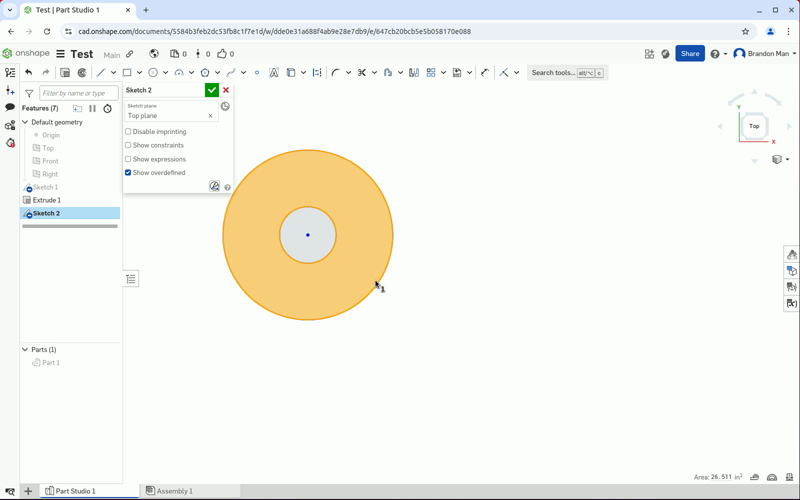
scroll(-6)
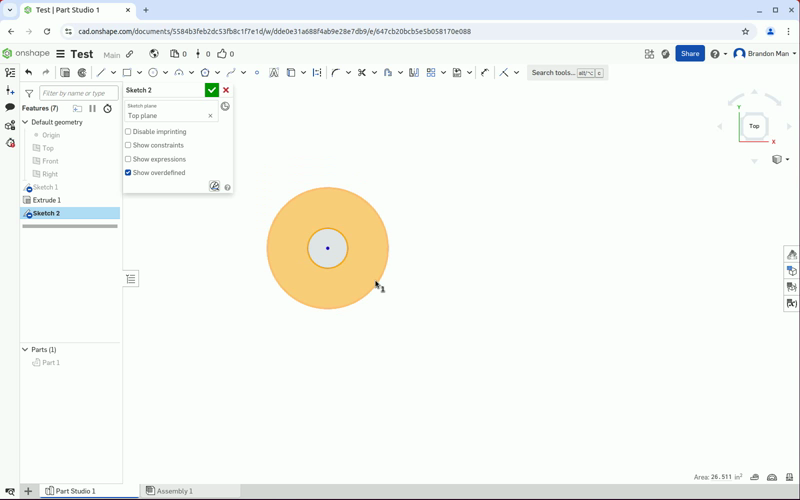
scroll(-6)
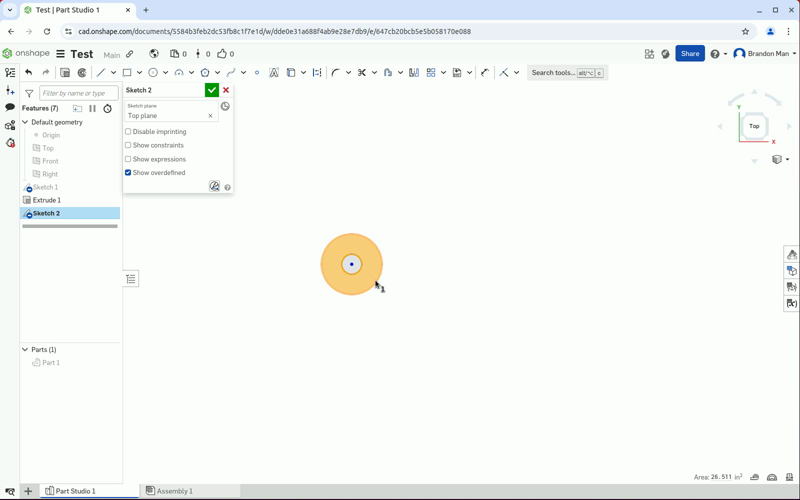
scroll(-6)
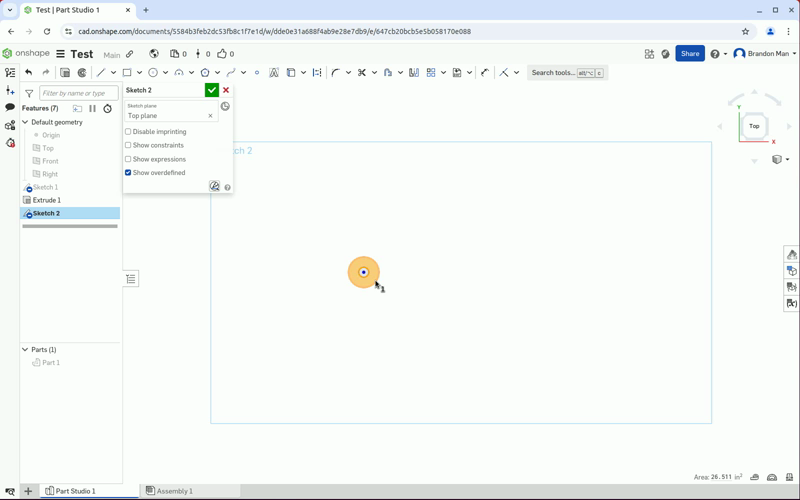
mouse_move(73, 352)
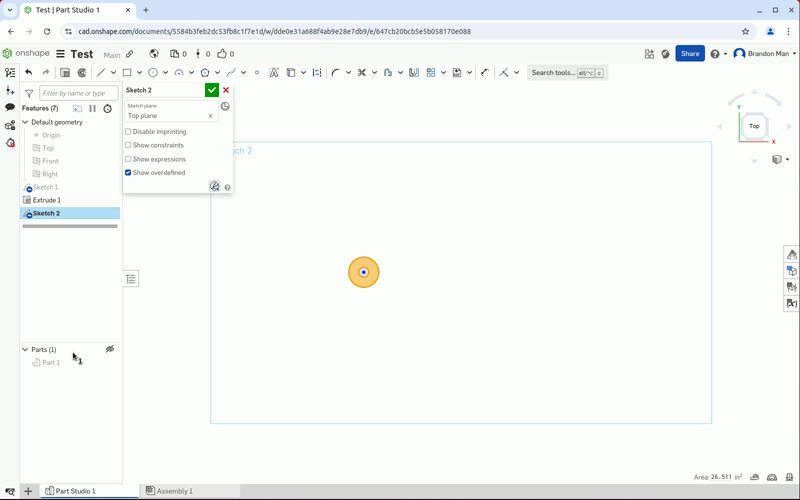
key(shift+y)
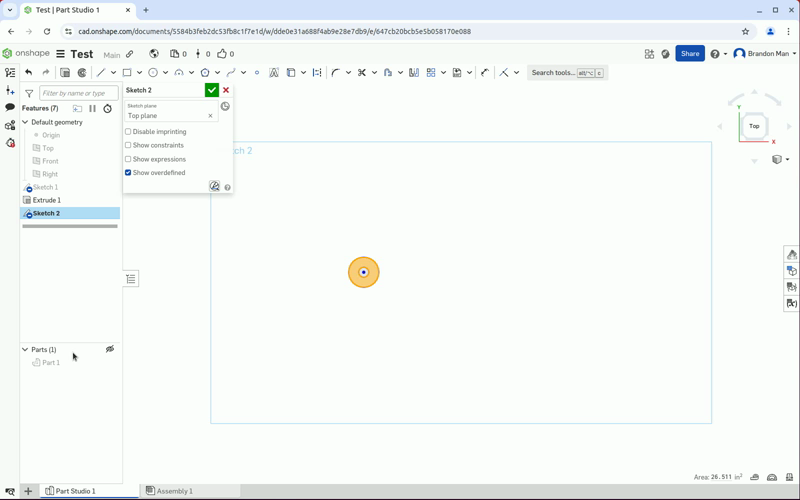
key(shift+e)
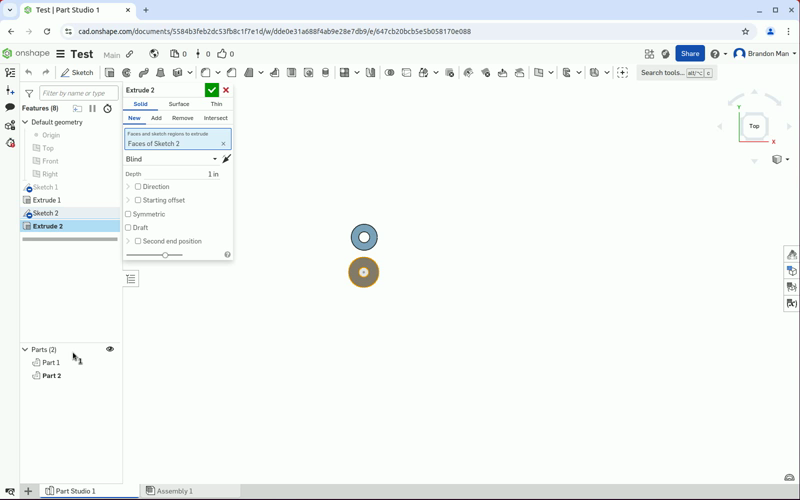
mouse_move(143, 106)
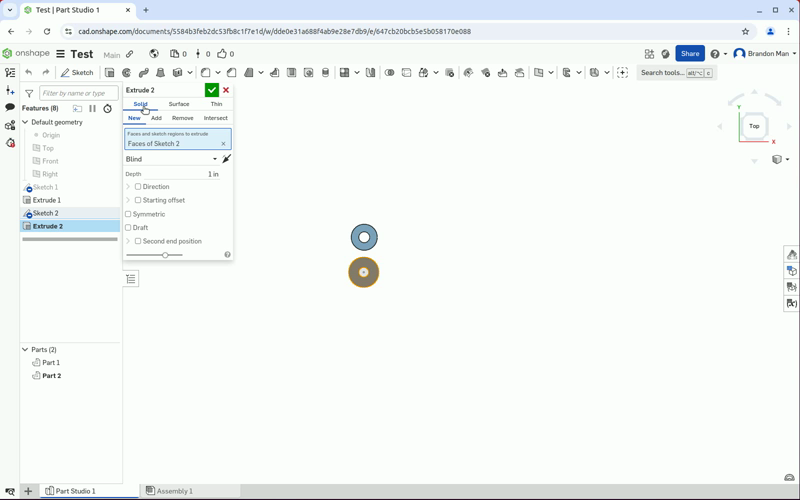
click(143, 106)
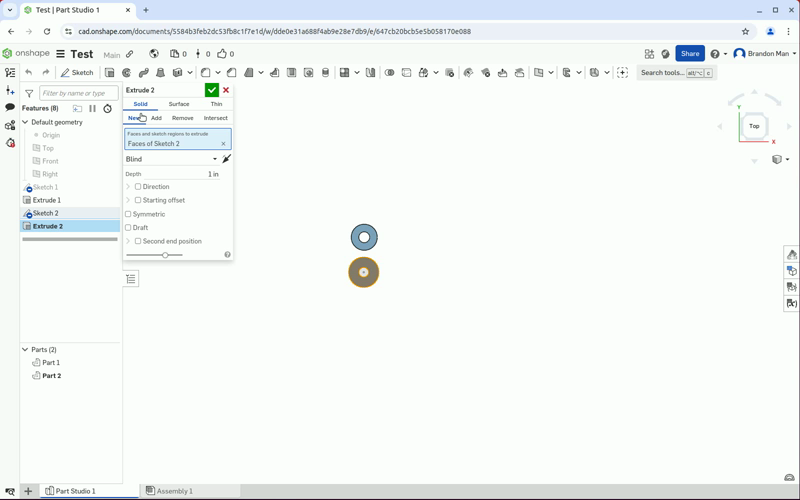
mouse_move(137, 120)
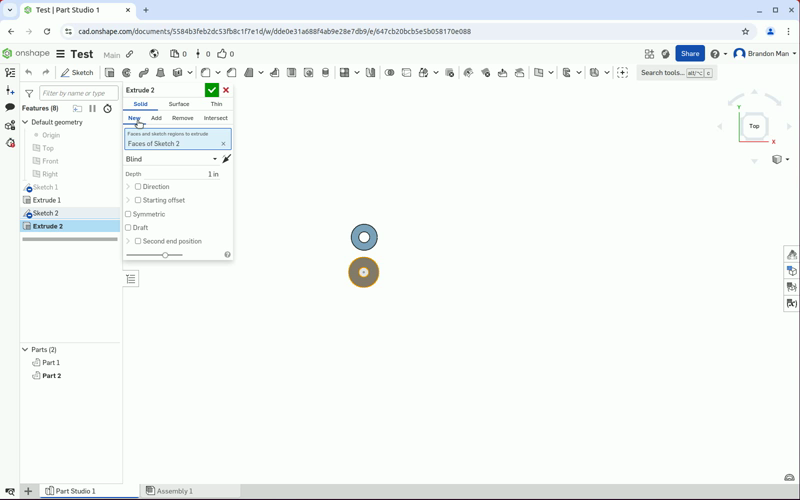
click(137, 120)
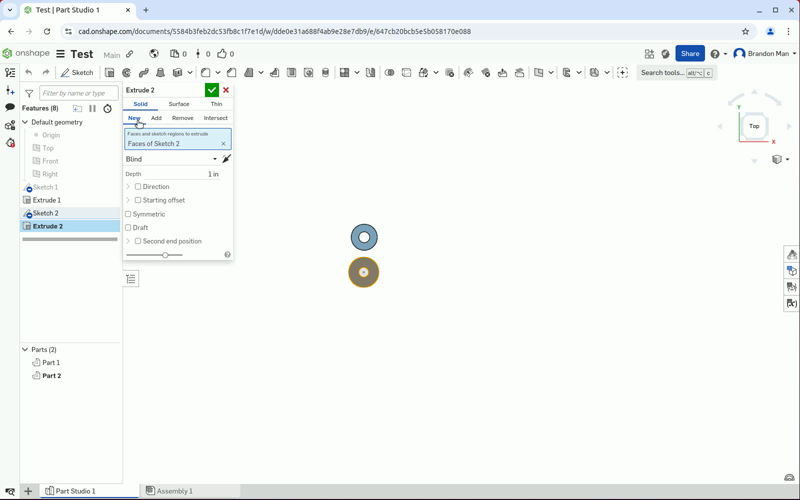
key(tab, 4)
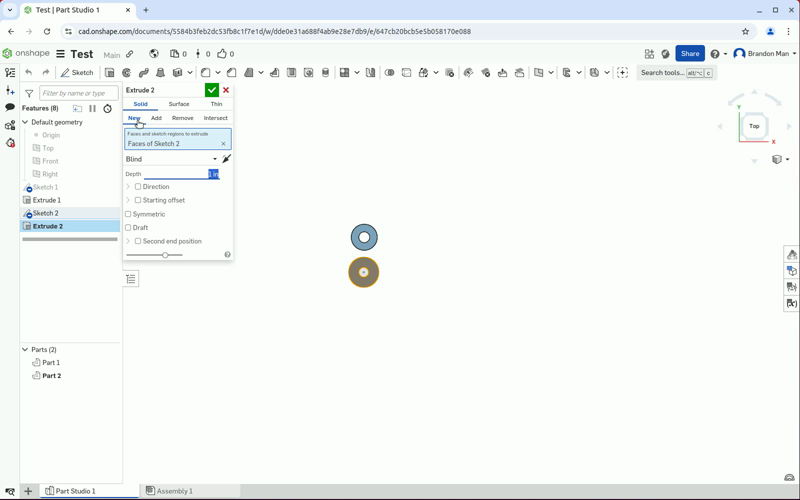
text(12.517)
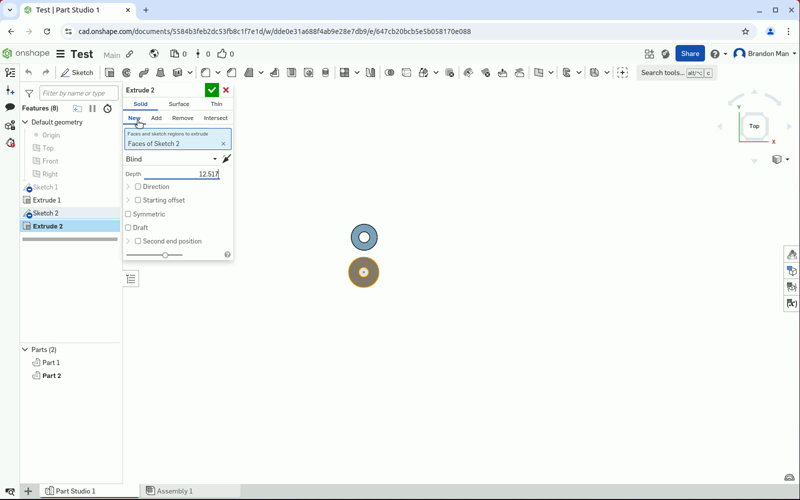
key(enter)
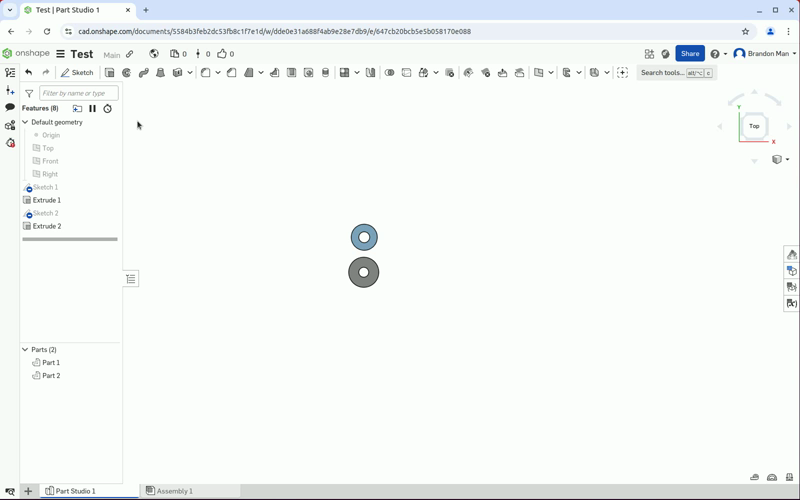
key(shift+h)
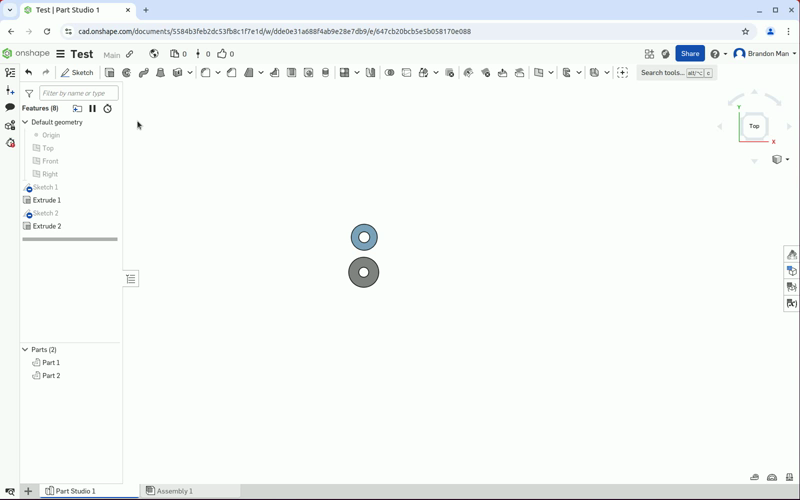
key(shift+h)
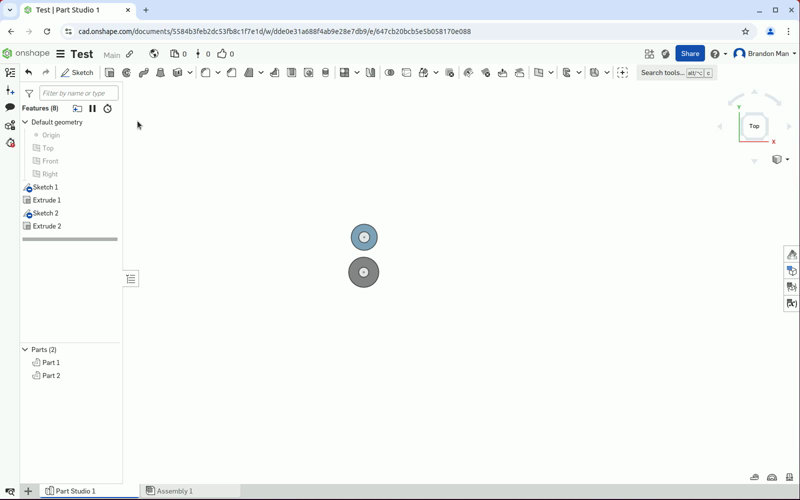
key(shift+7)
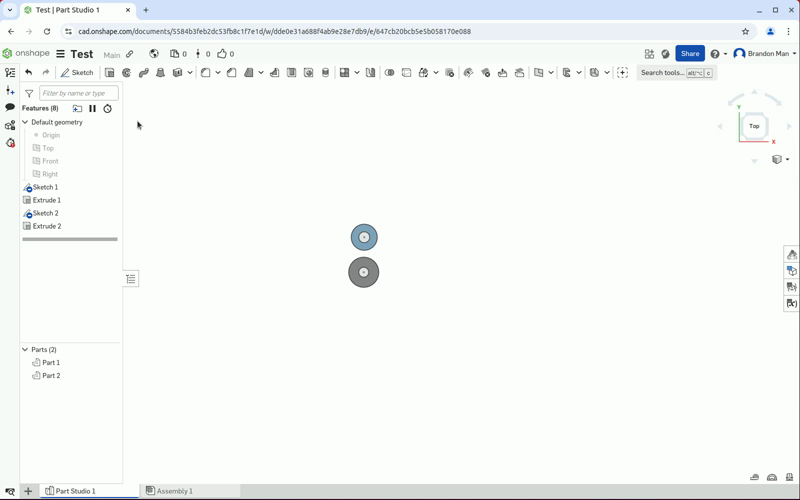
key(up, 3)
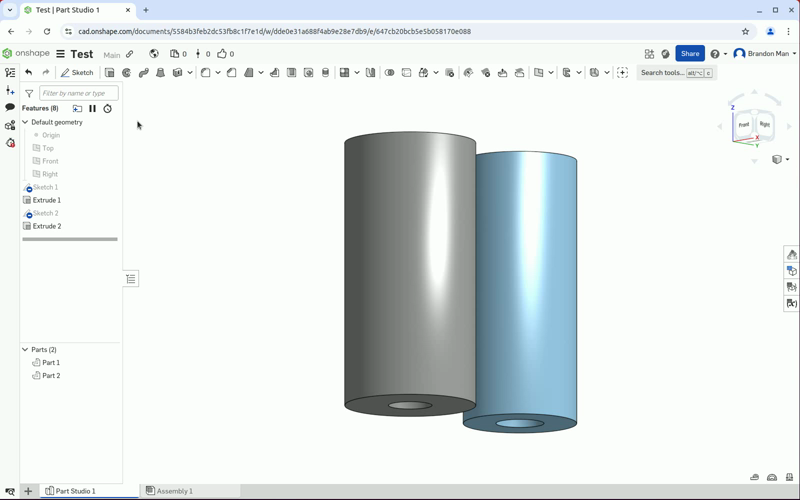
key(left, 3)
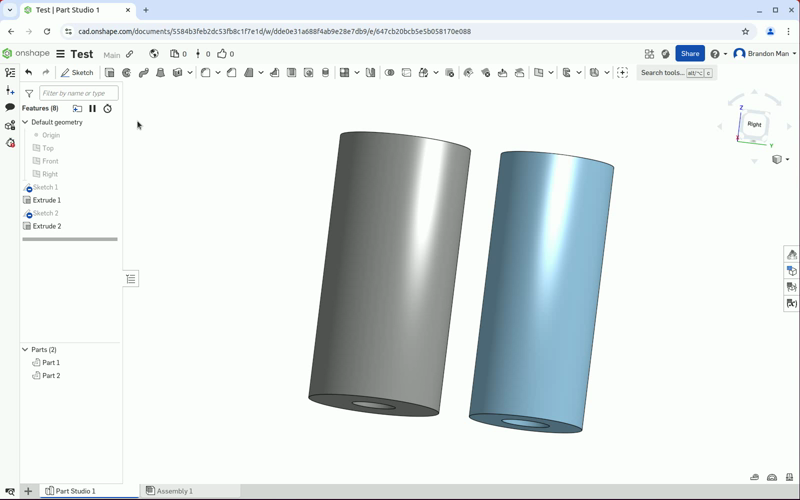
key(right, 3)
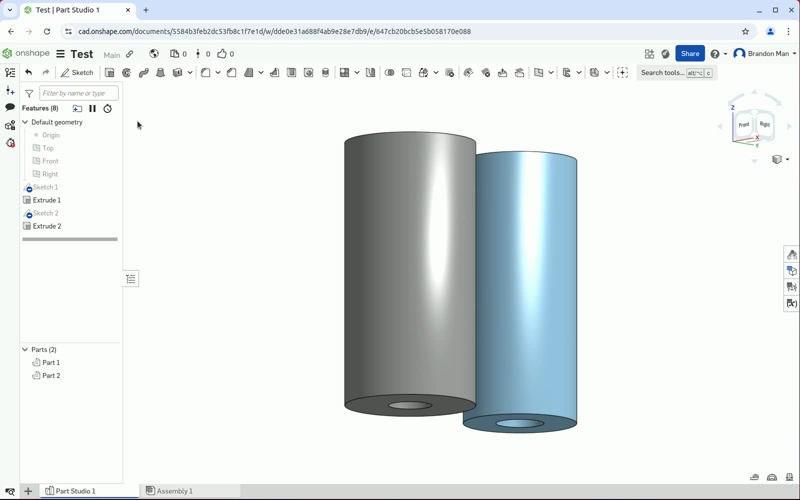
key(down, 3)
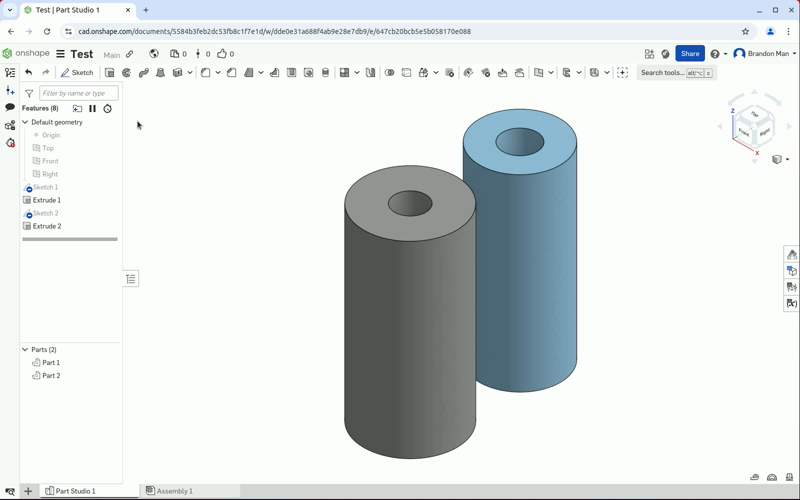
mouse_move(73, 189)
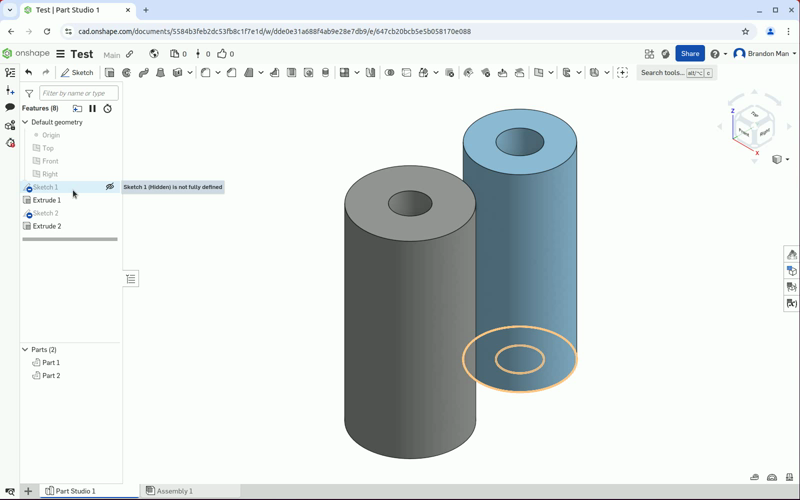
click(73, 189)